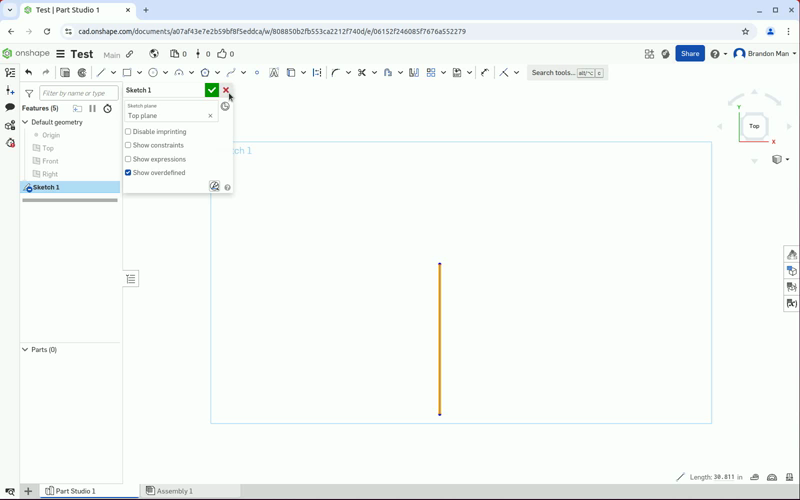
key(shift+h)
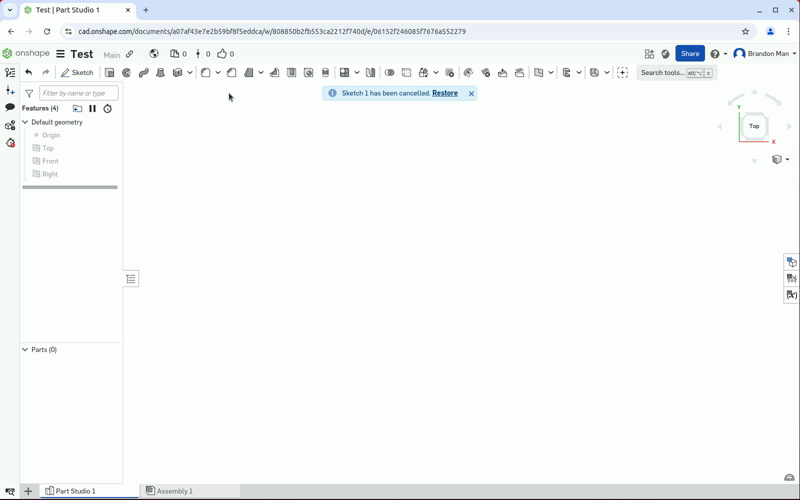
mouse_move(73, 352)
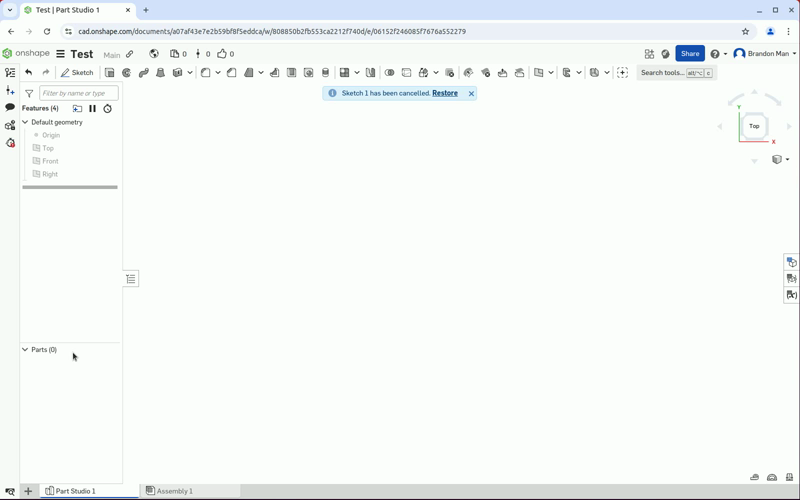
key(y)
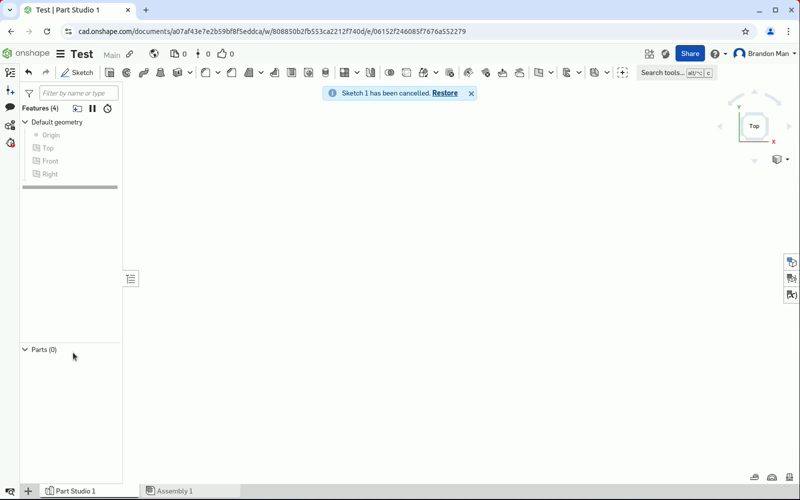
key(shift+p)
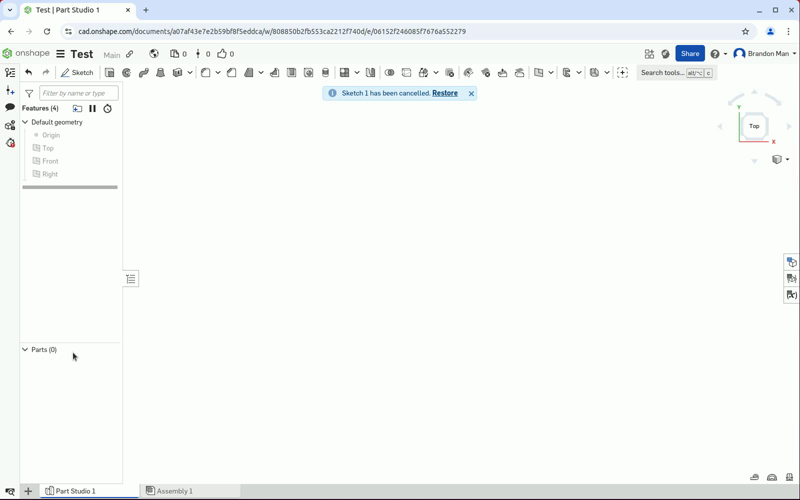
key(space)
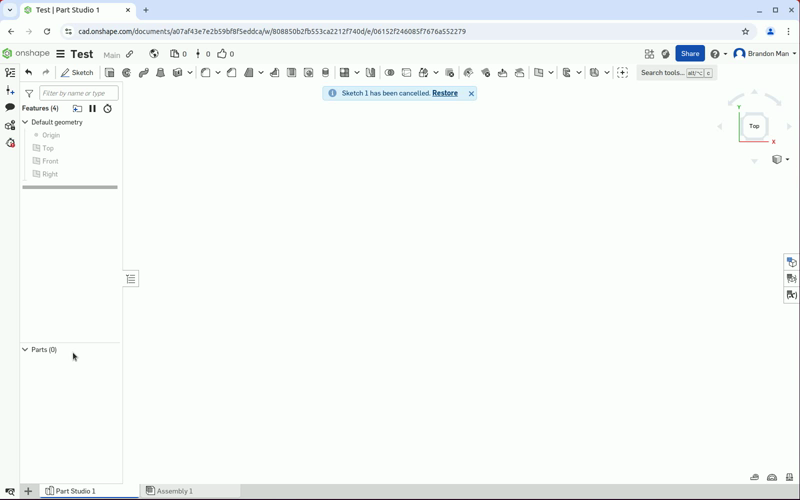
key_down(shift)
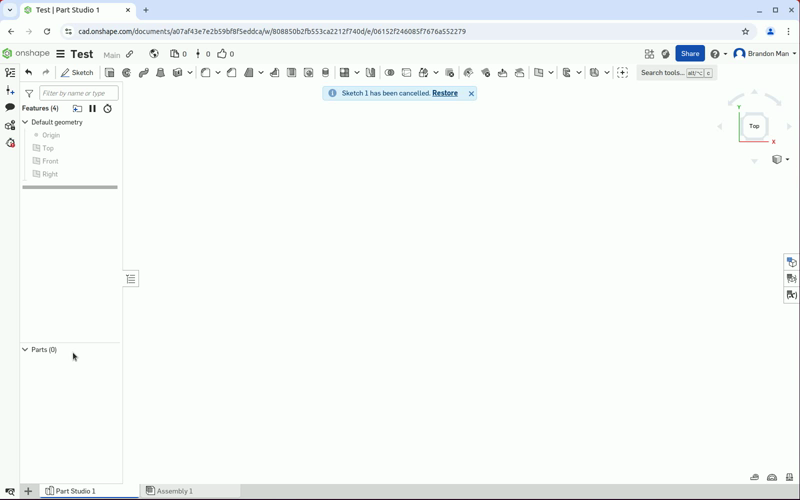
key(up)
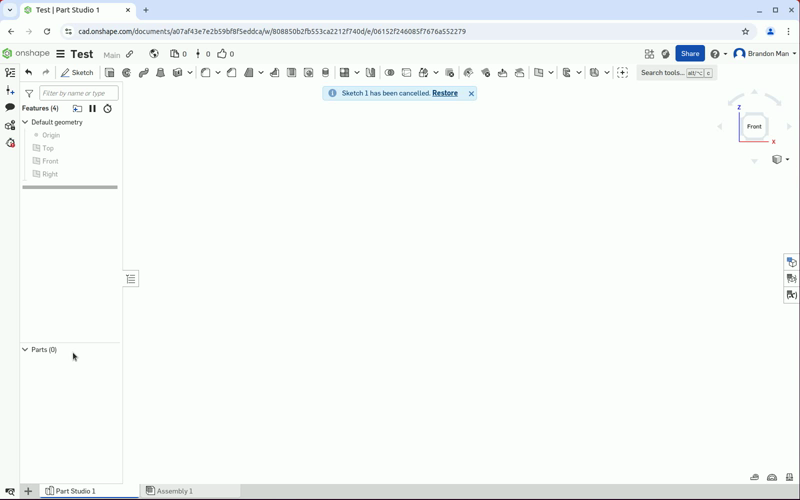
key_up(shift)
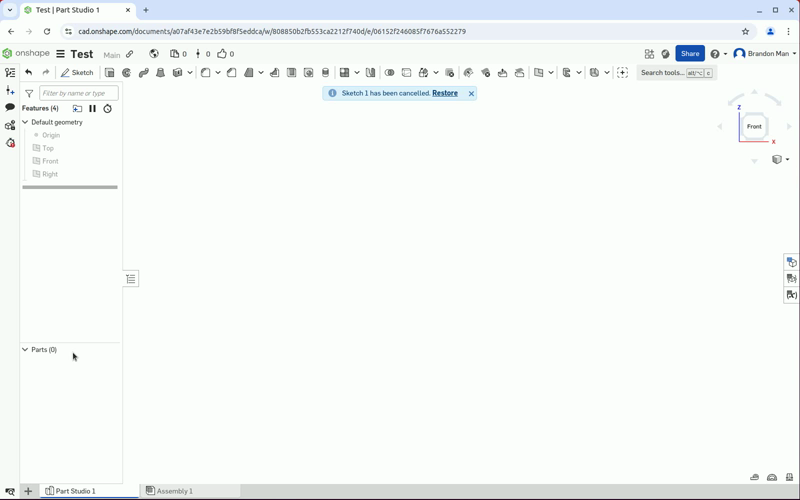
mouse_move(73, 352)
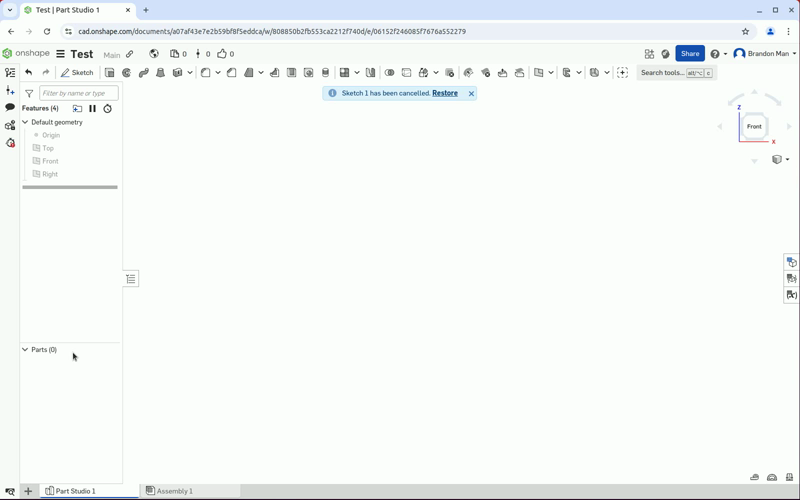
key(shift+y)
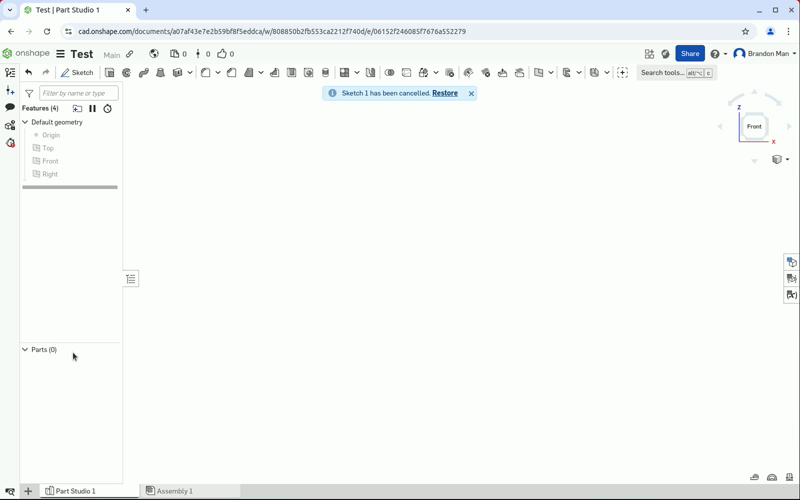
key(shift+s)
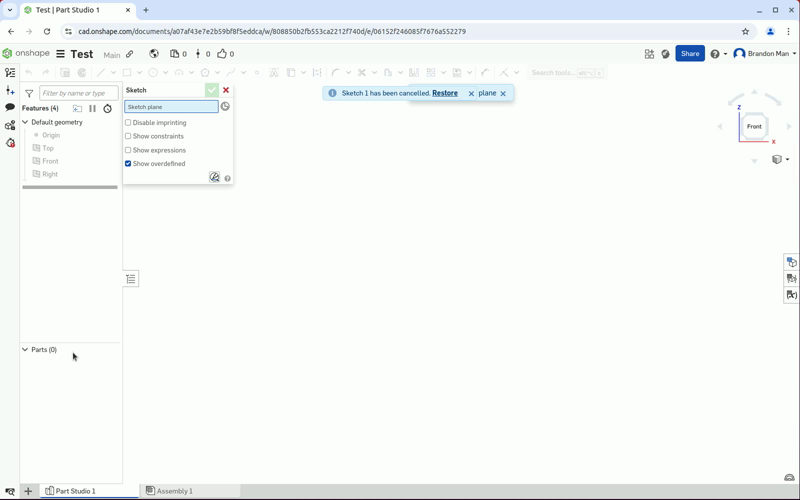
mouse_move(73, 163)
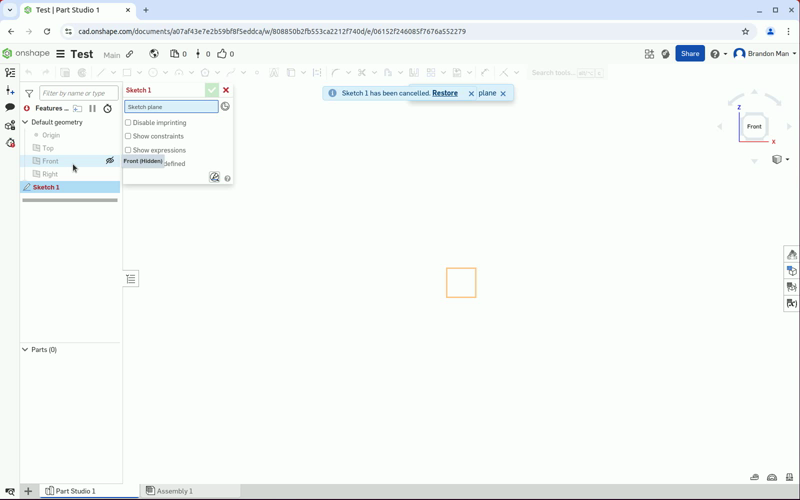
click(73, 163)
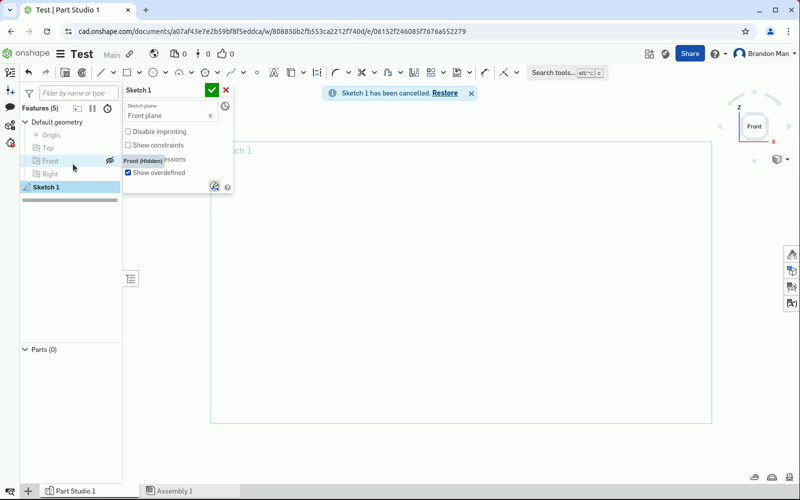
mouse_move(73, 352)
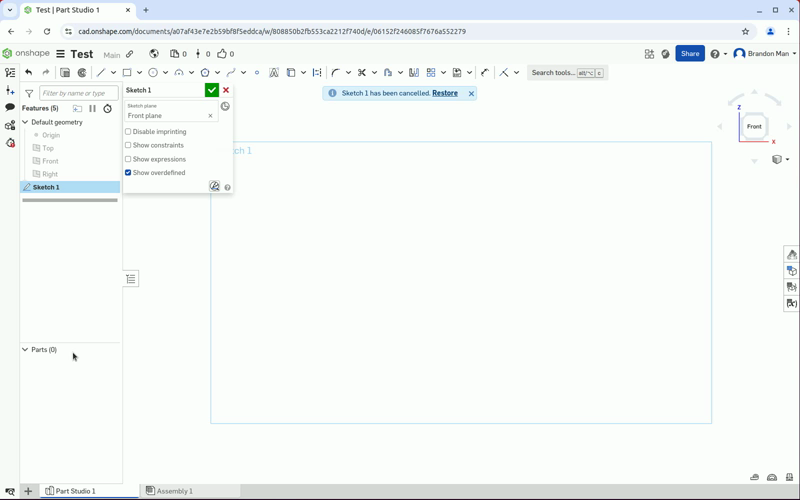
key(y)
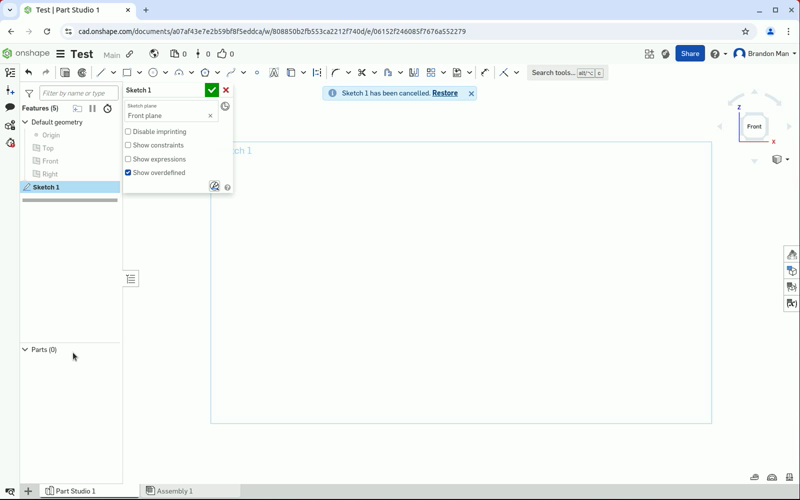
key(l)
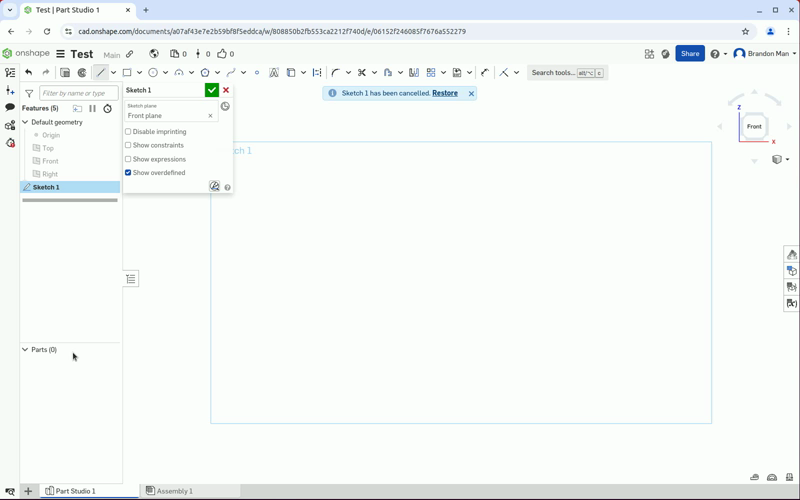
key_down(shift)
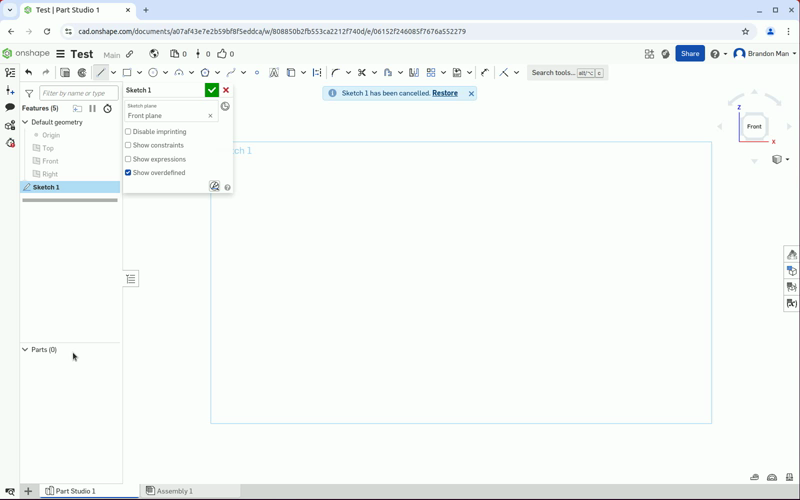
mouse_move(348, 282)
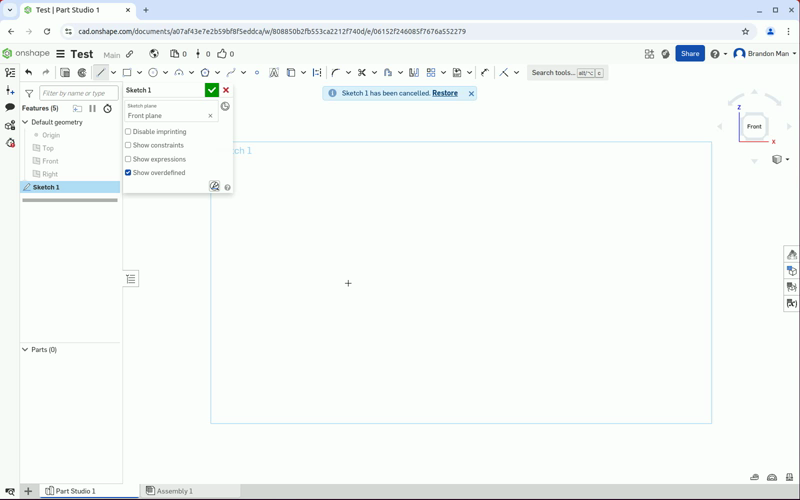
click(348, 282)
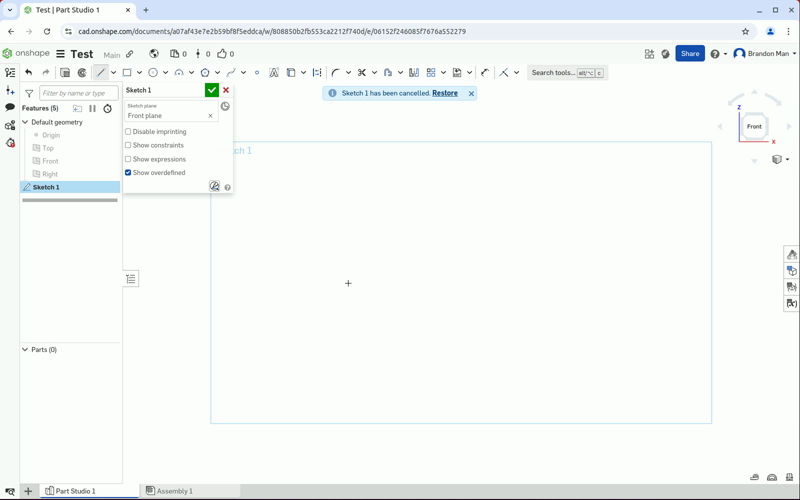
key_up(shift)
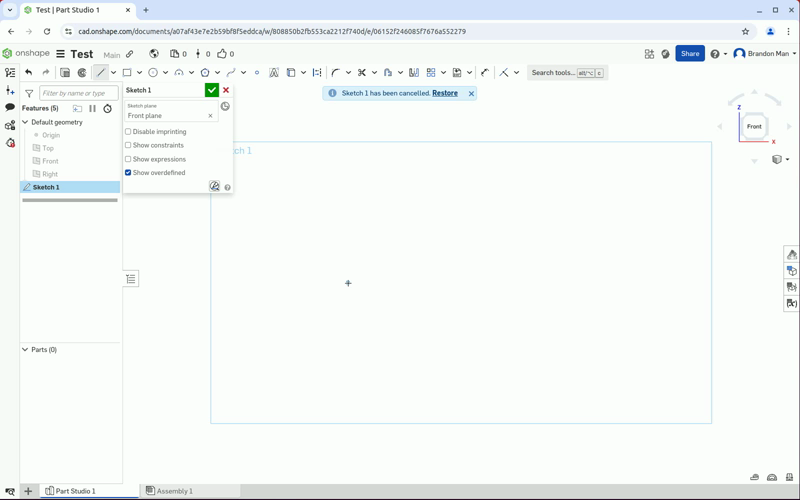
key_down(shift)
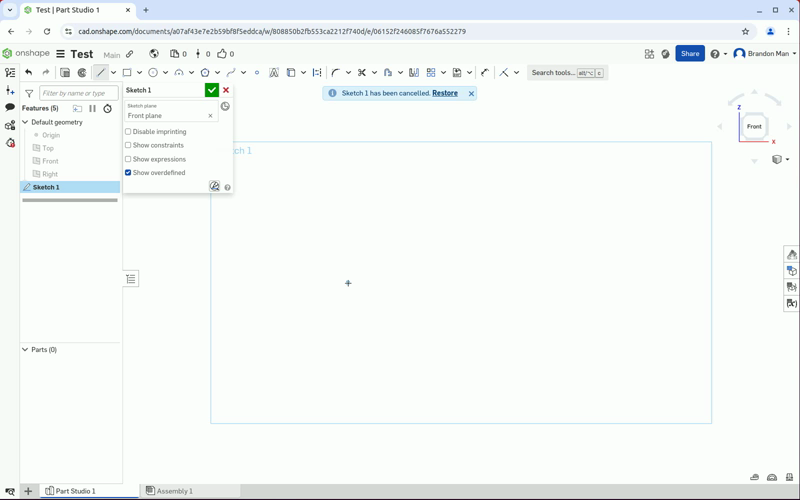
mouse_move(460, 282)
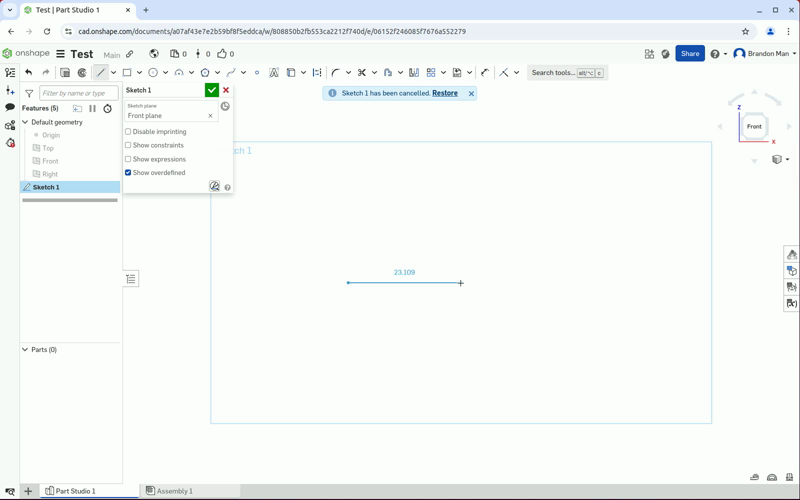
click(460, 282)
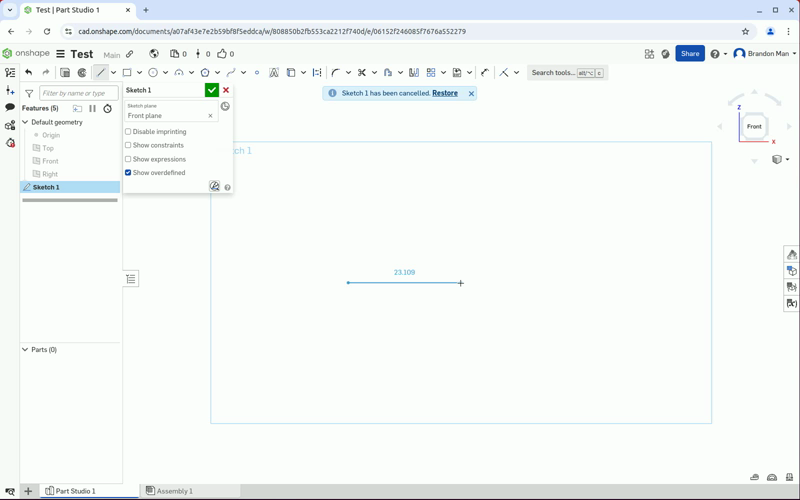
key_up(shift)
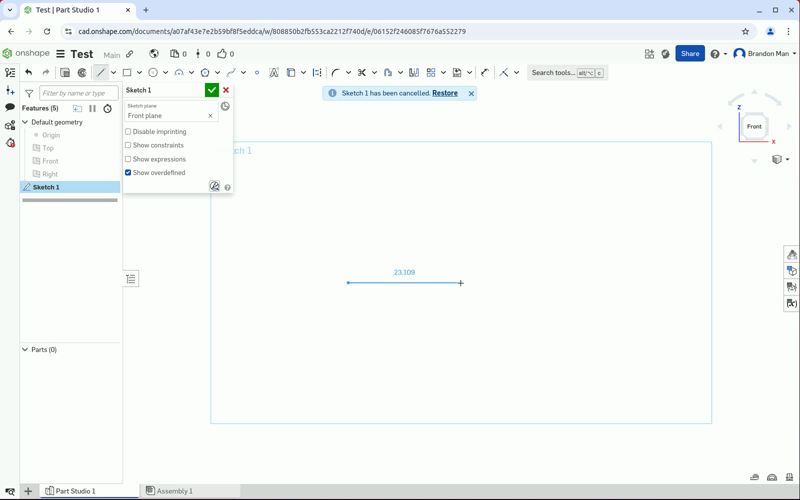
key_down(shift)
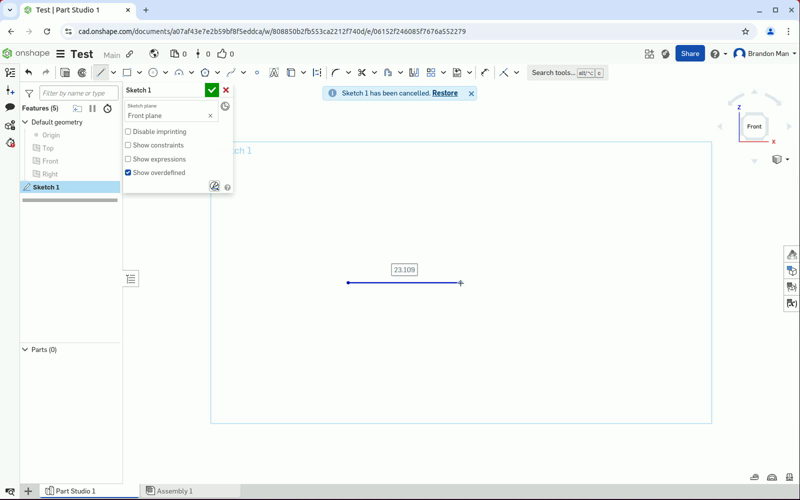
mouse_move(490, 282)
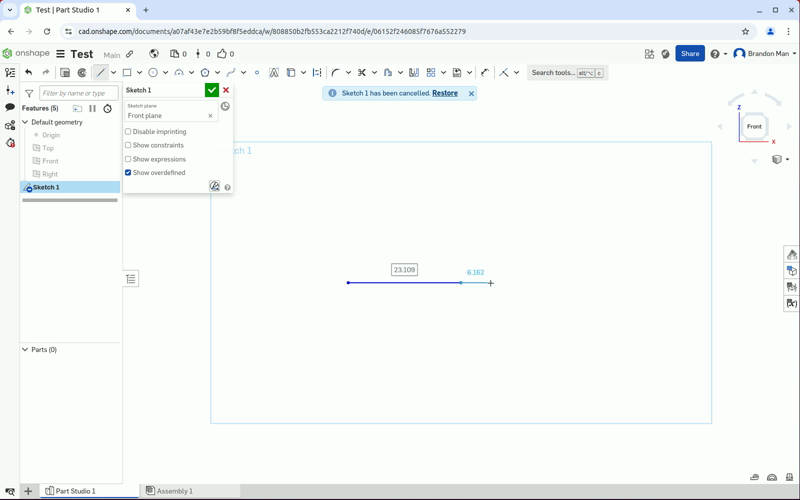
mouse_move(460, 226)
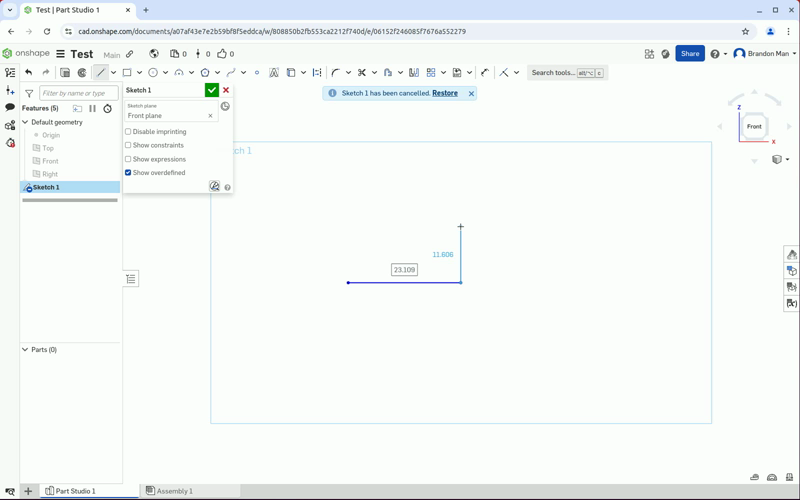
click(460, 226)
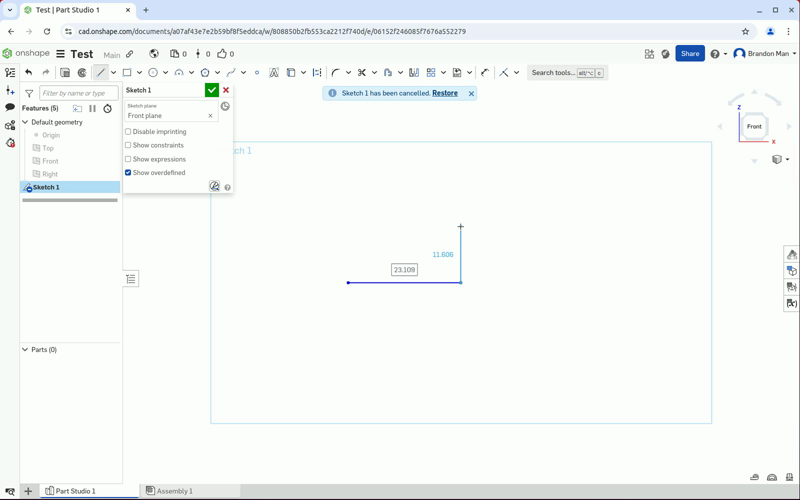
key_up(shift)
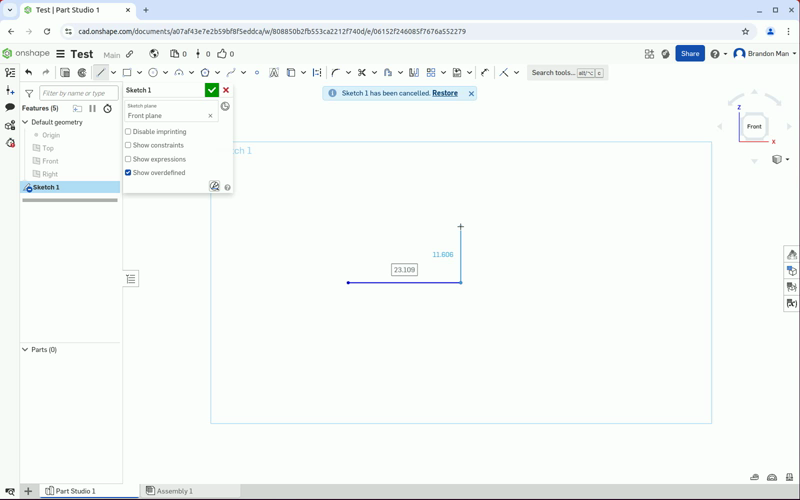
key_down(shift)
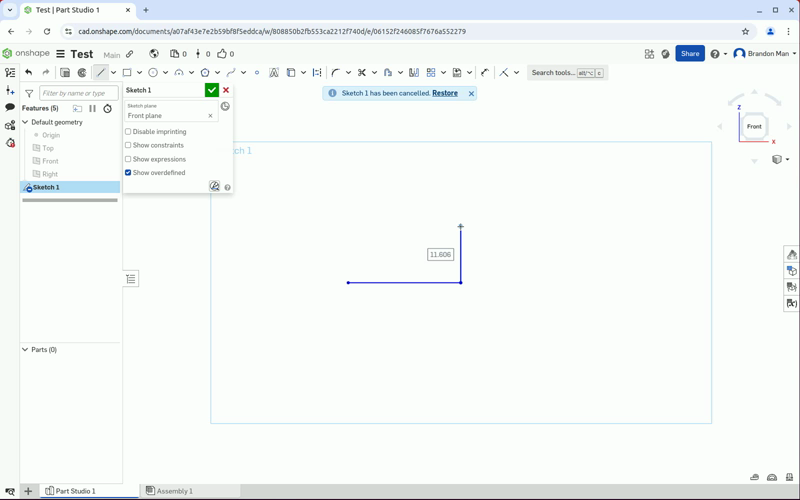
mouse_move(490, 226)
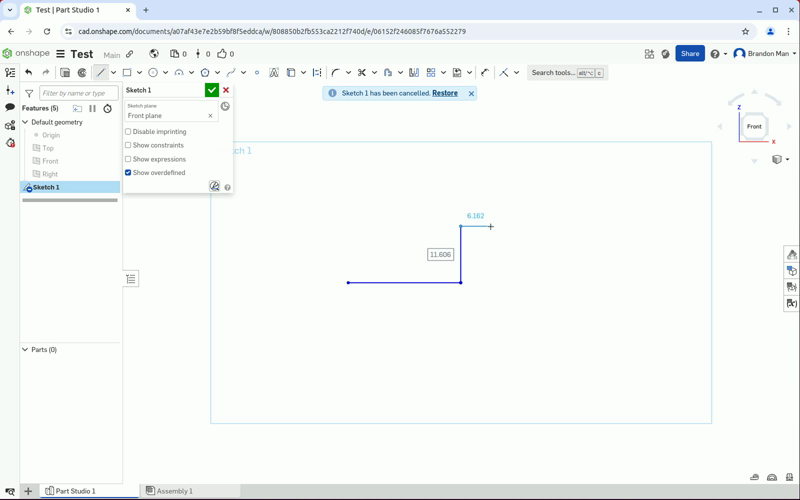
mouse_move(460, 170)
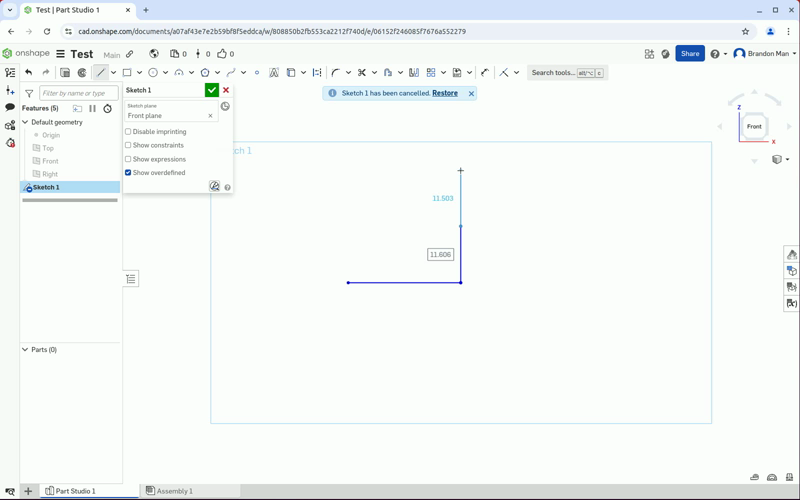
click(460, 170)
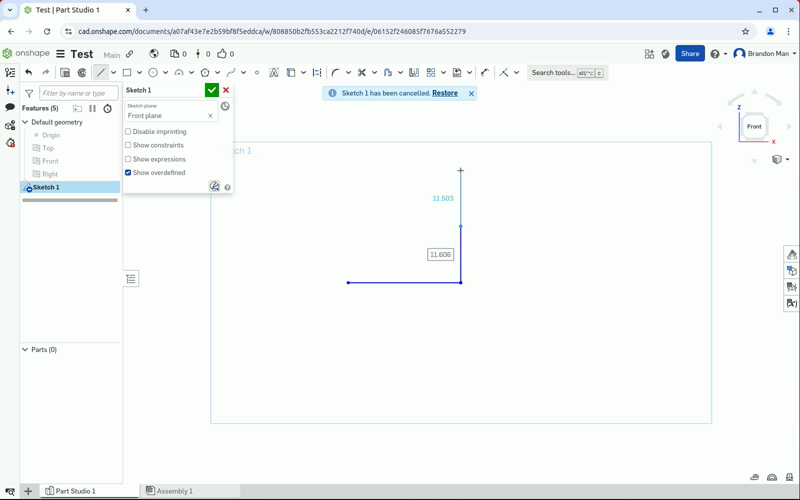
key_up(shift)
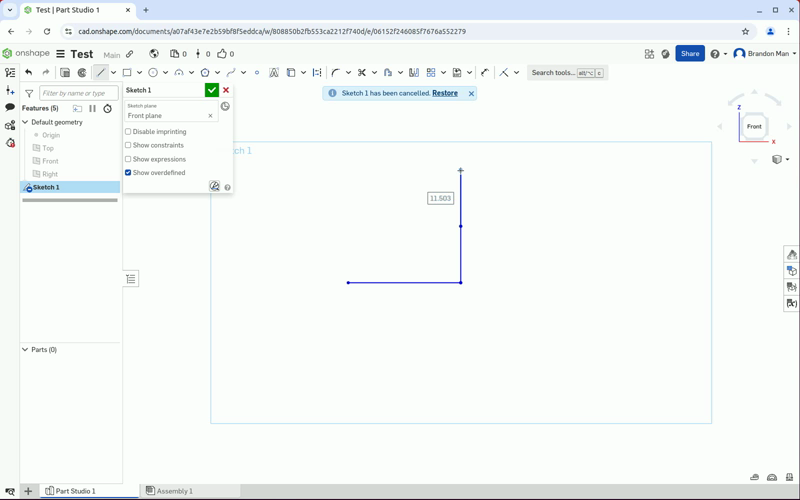
key_down(shift)
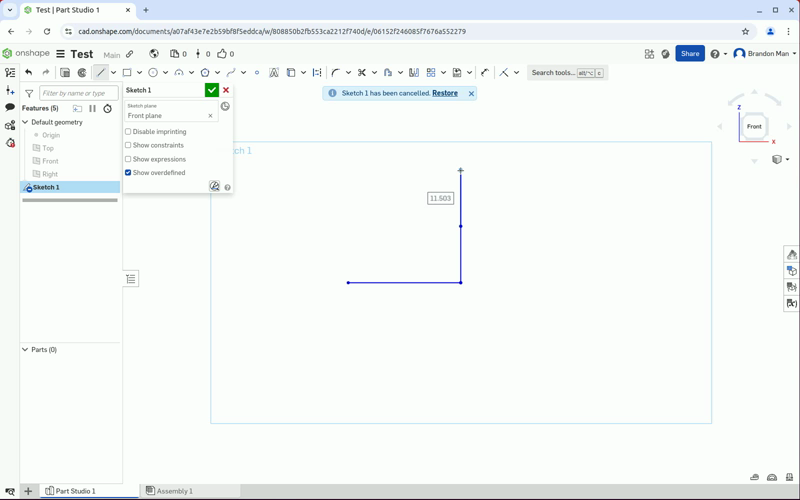
mouse_move(490, 170)
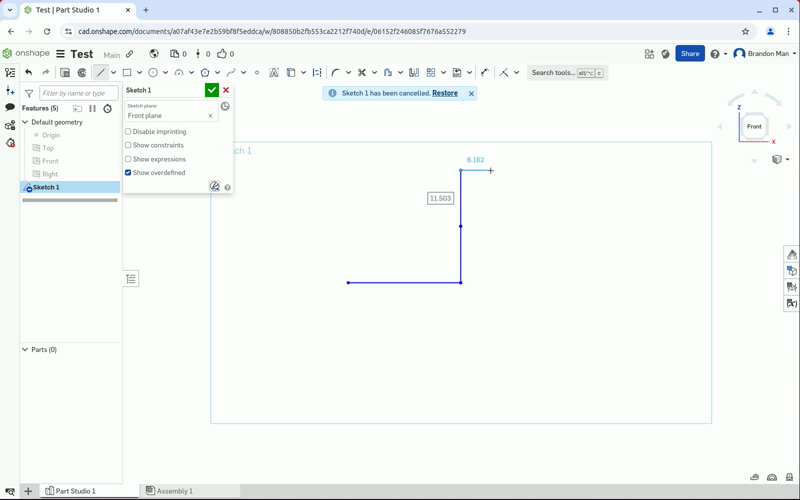
mouse_move(404, 170)
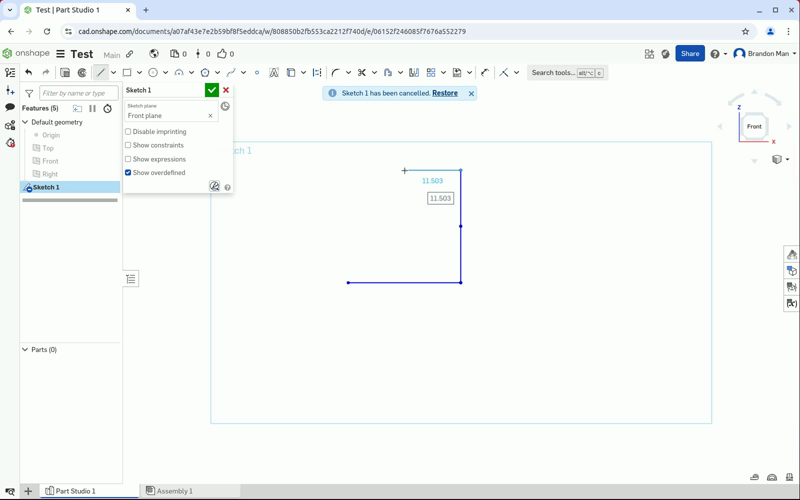
click(404, 170)
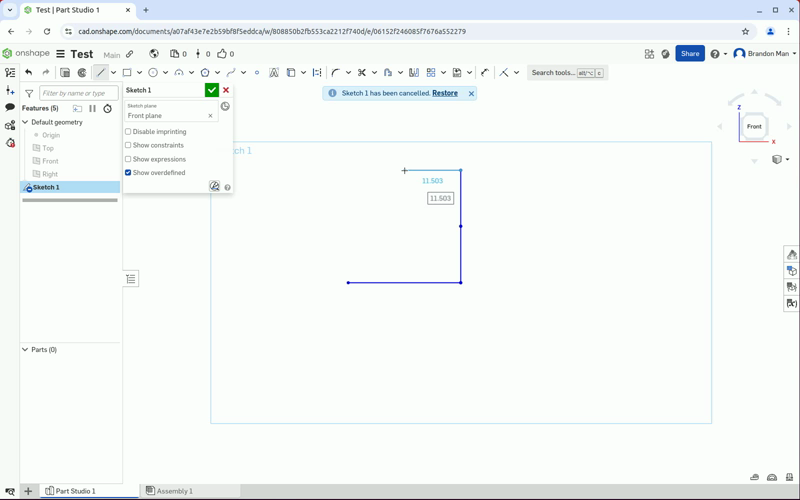
key_up(shift)
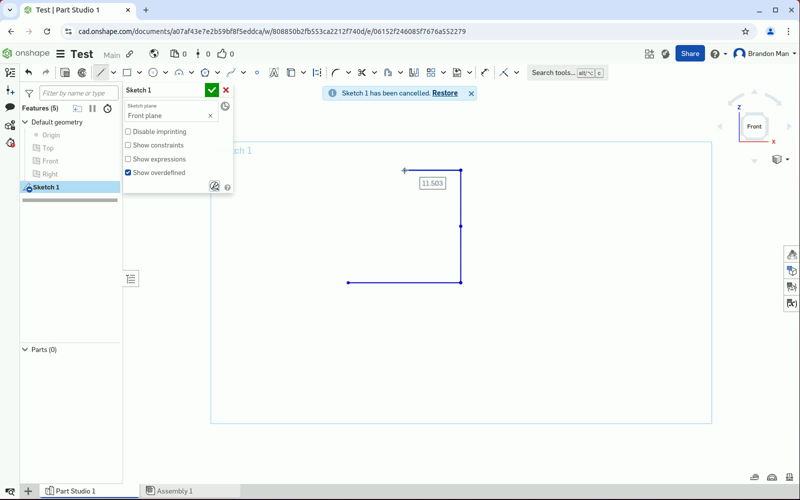
key_down(shift)
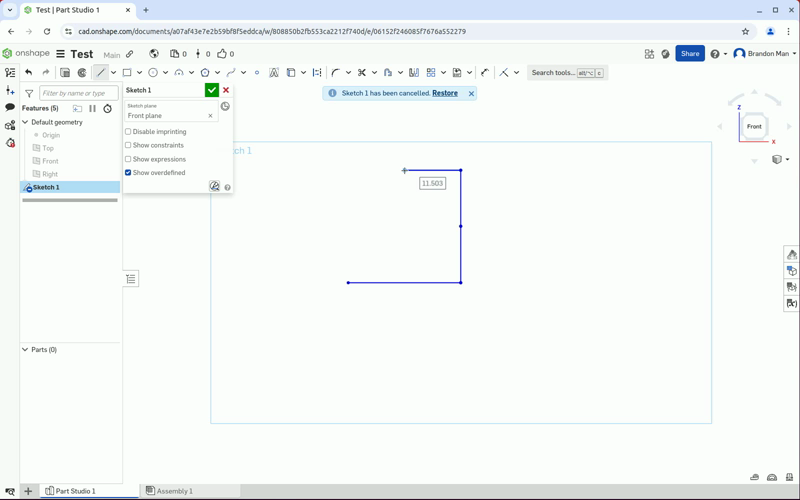
mouse_move(434, 170)
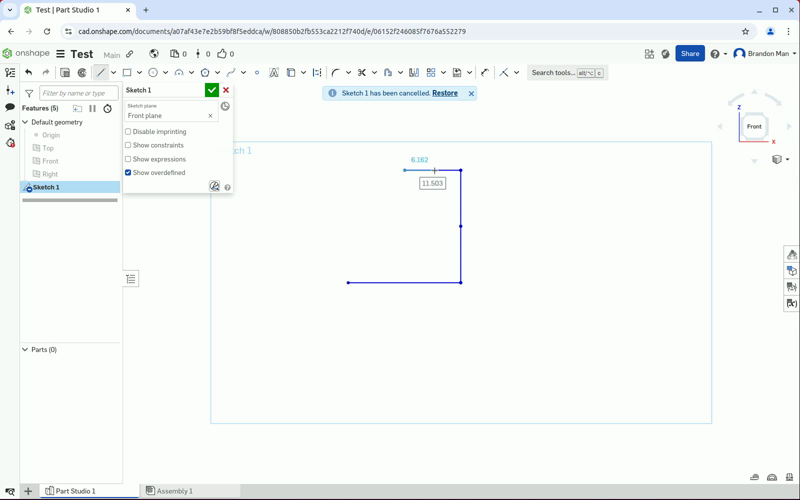
mouse_move(348, 170)
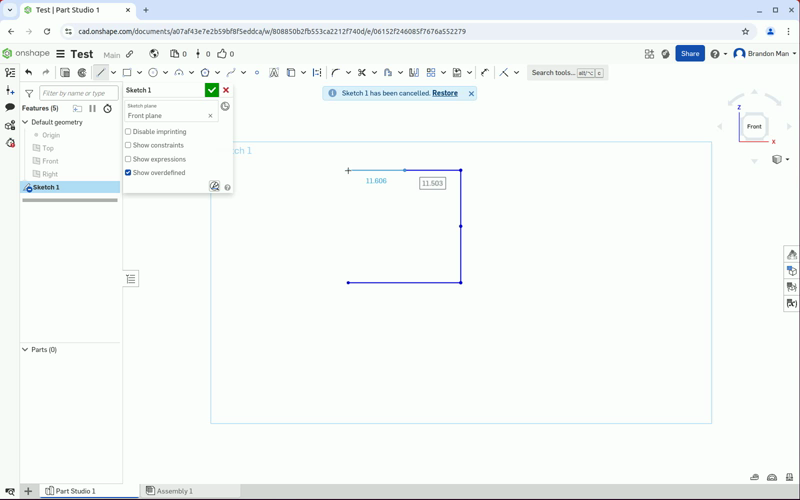
click(348, 170)
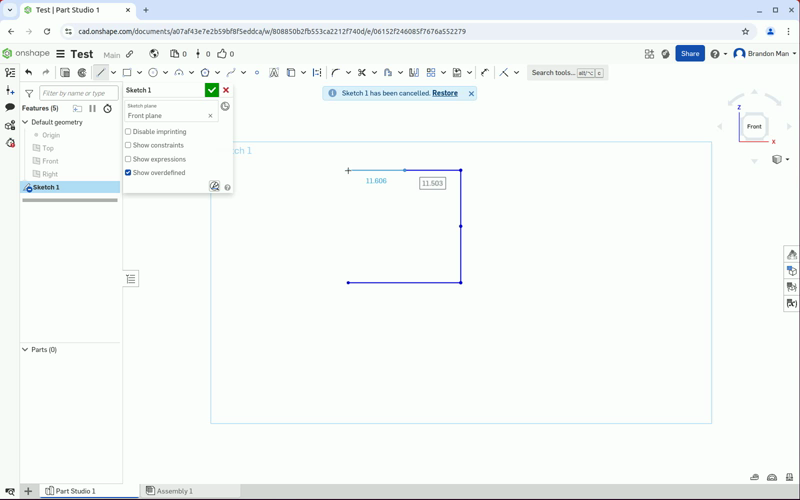
key_up(shift)
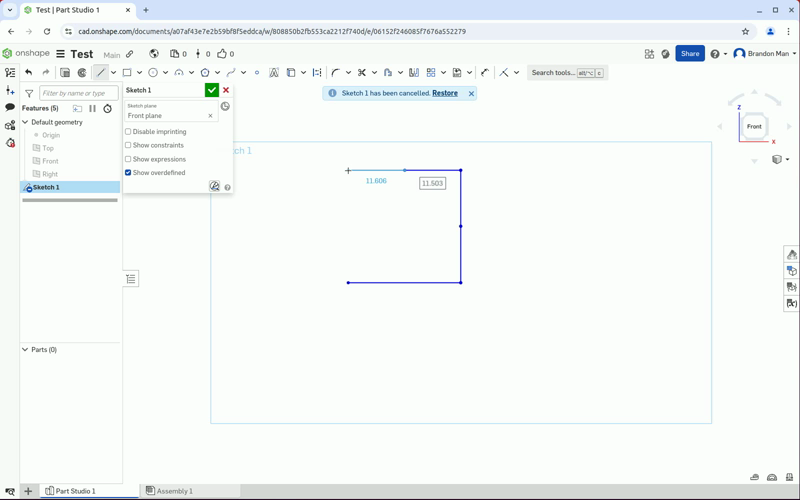
key_down(shift)
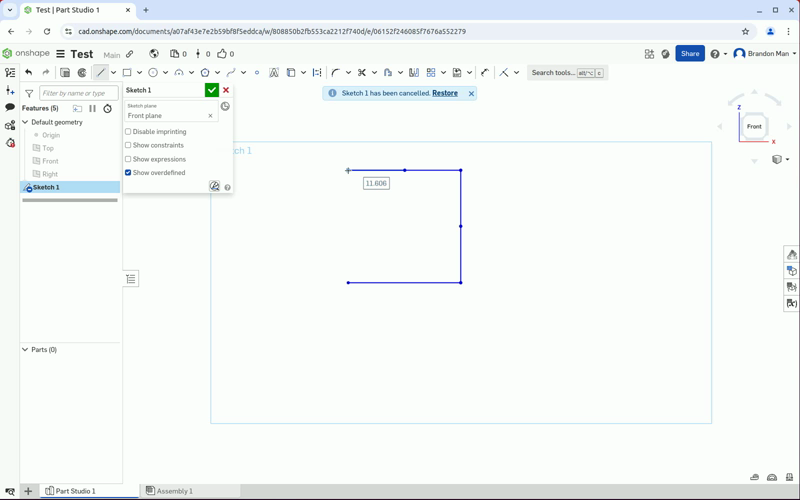
mouse_move(348, 282)
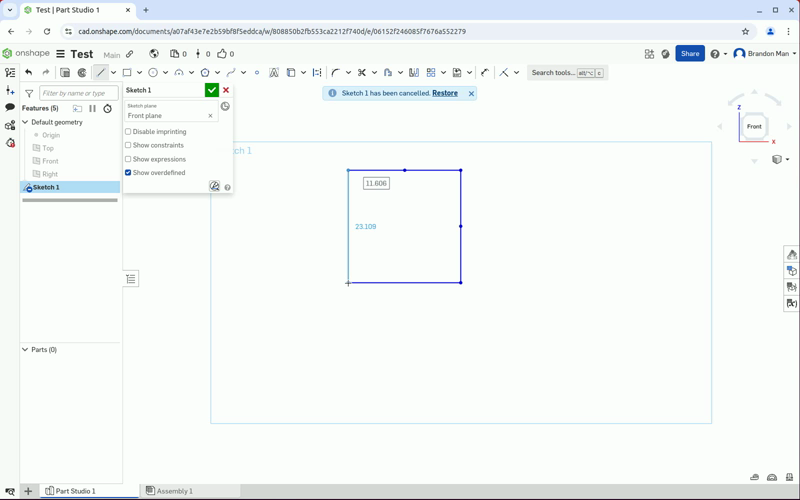
key_up(shift)
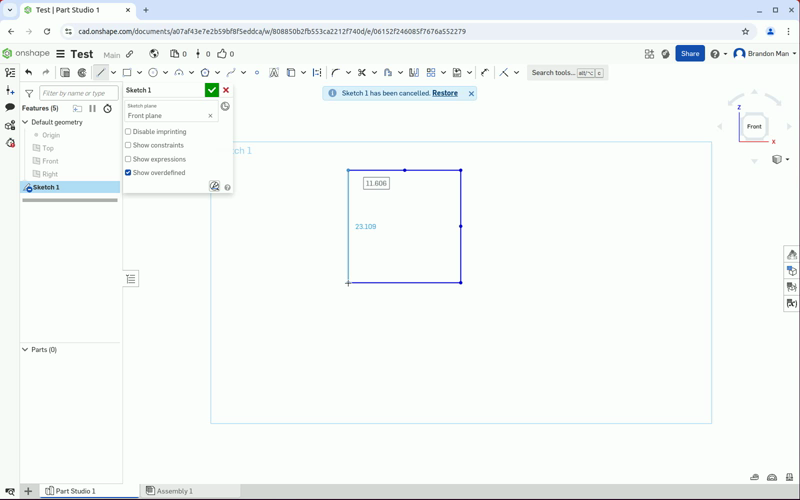
click(348, 282)
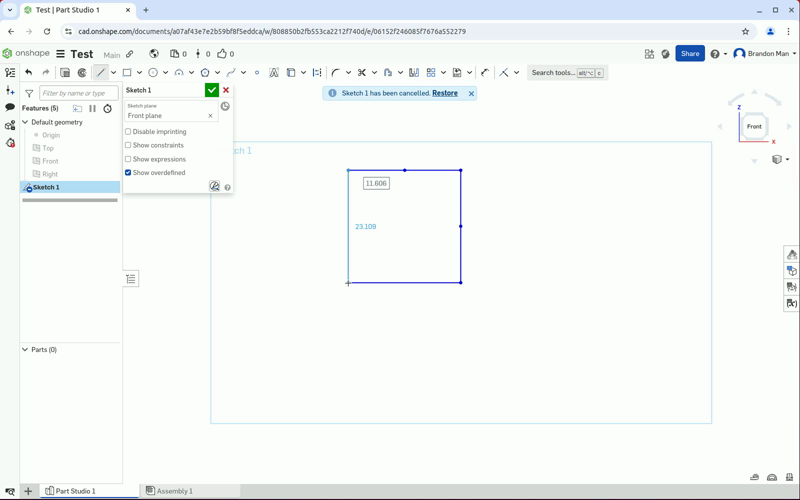
key(esc)
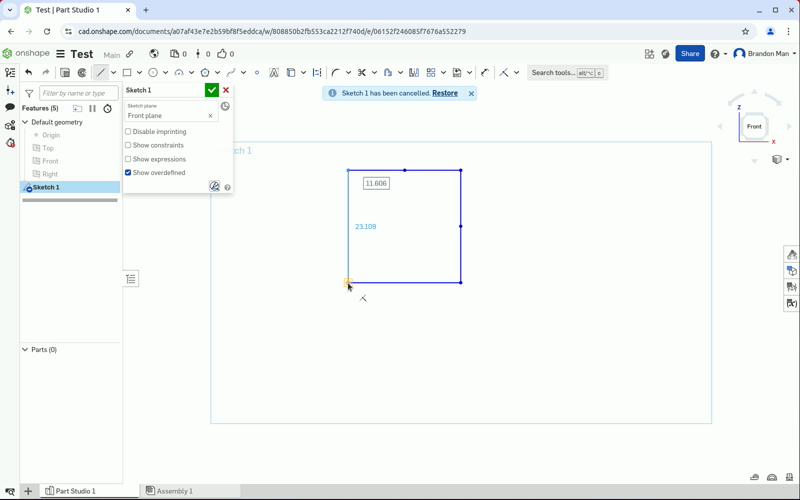
mouse_move(436, 214)
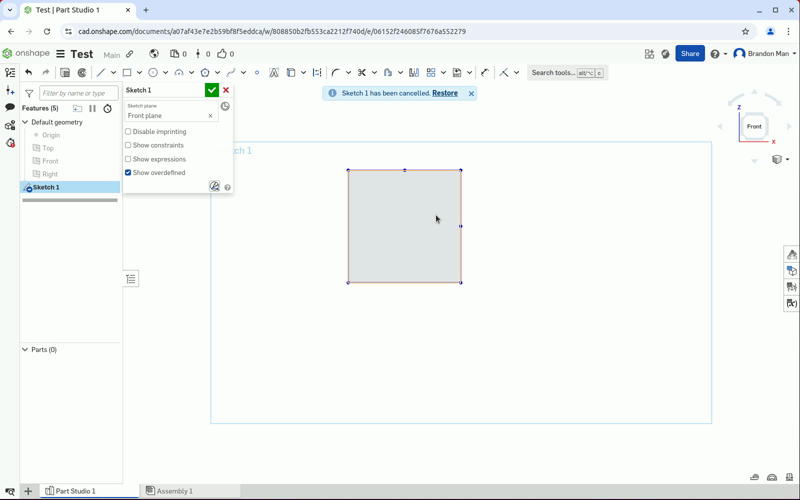
click(436, 214)
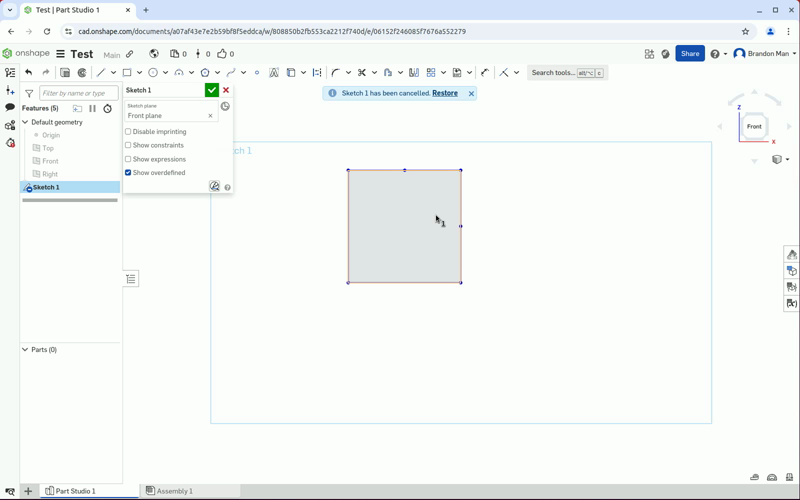
mouse_move(73, 352)
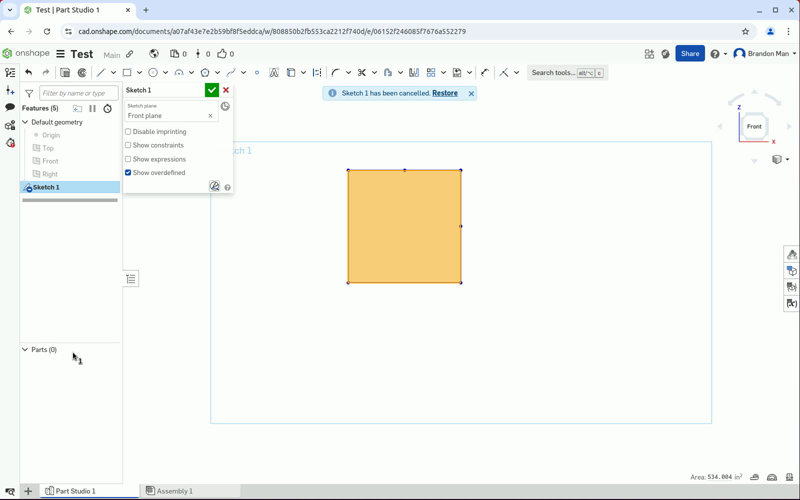
key(shift+y)
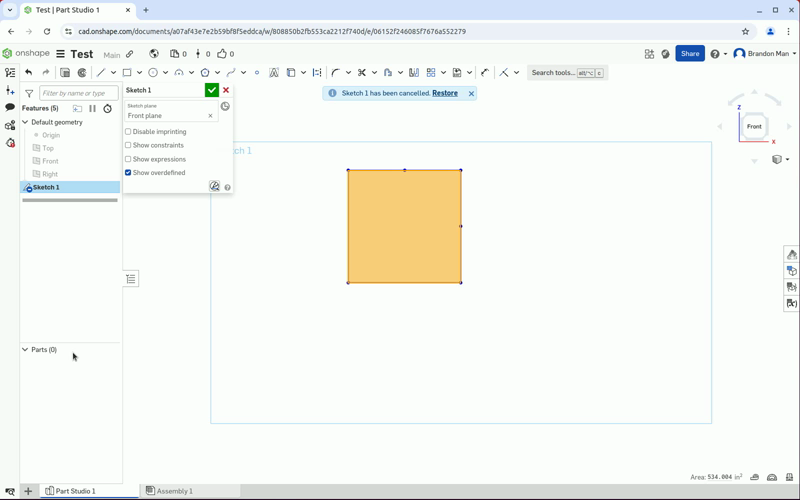
key(shift+e)
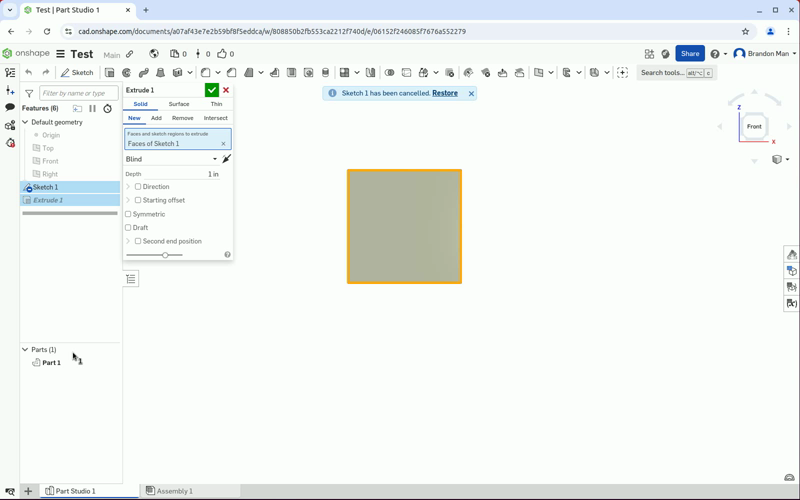
mouse_move(143, 106)
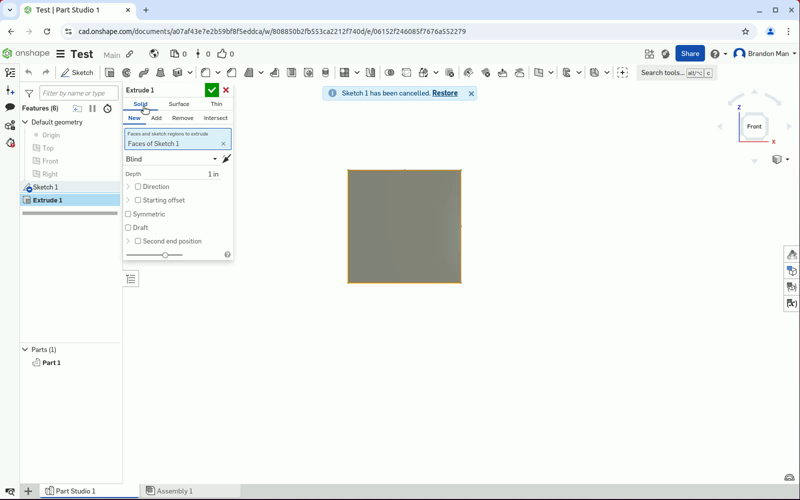
click(143, 106)
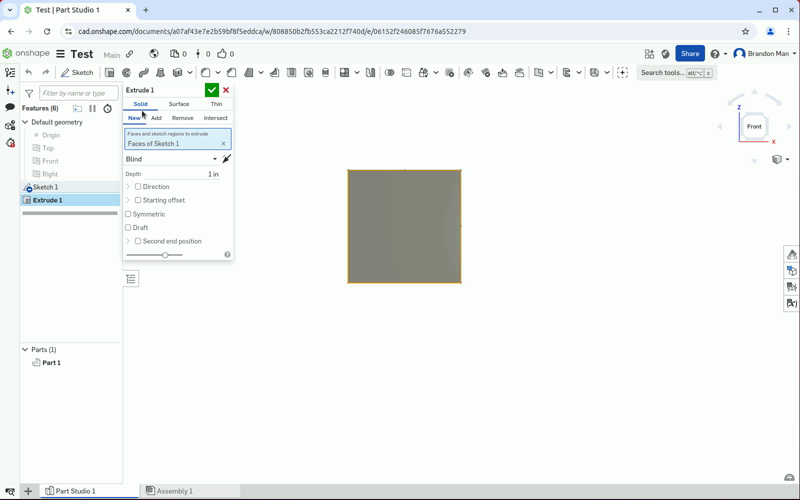
mouse_move(137, 120)
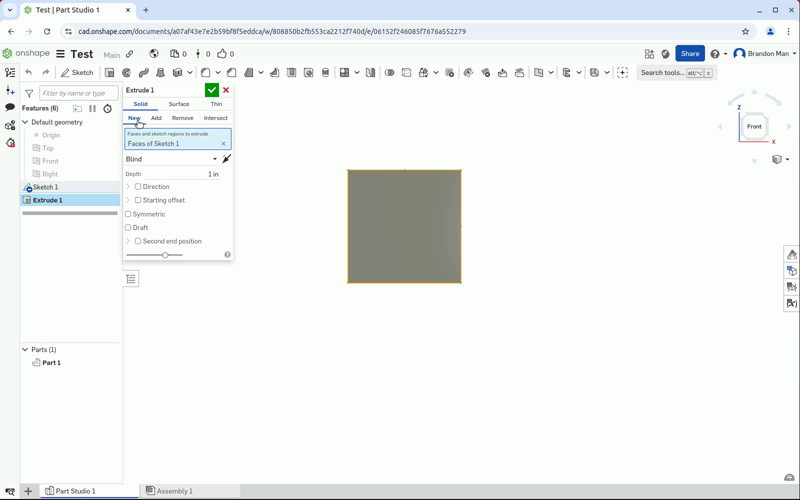
click(137, 120)
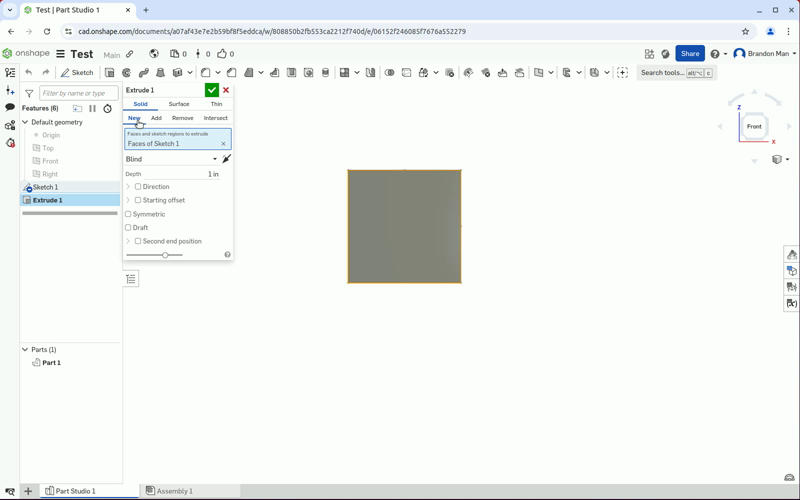
key(tab, 4)
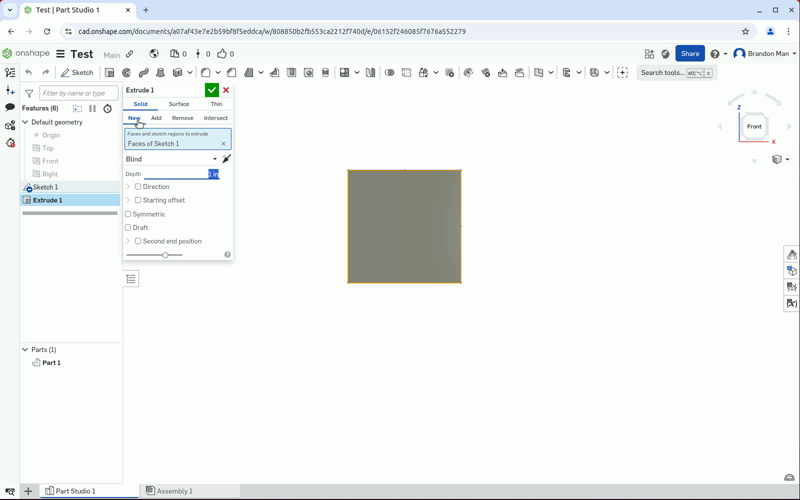
text(23.108)
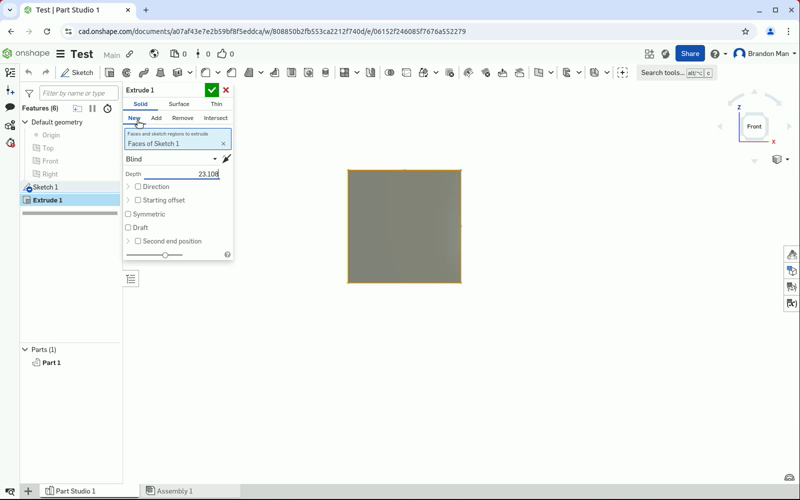
key(enter)
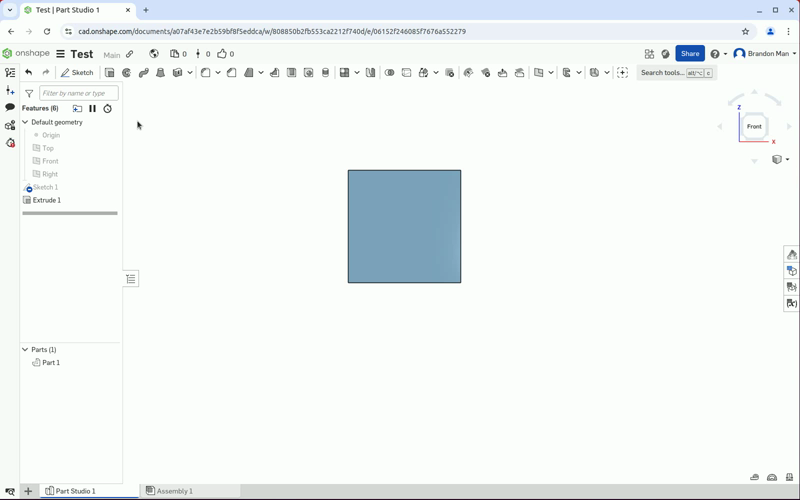
key(shift+h)
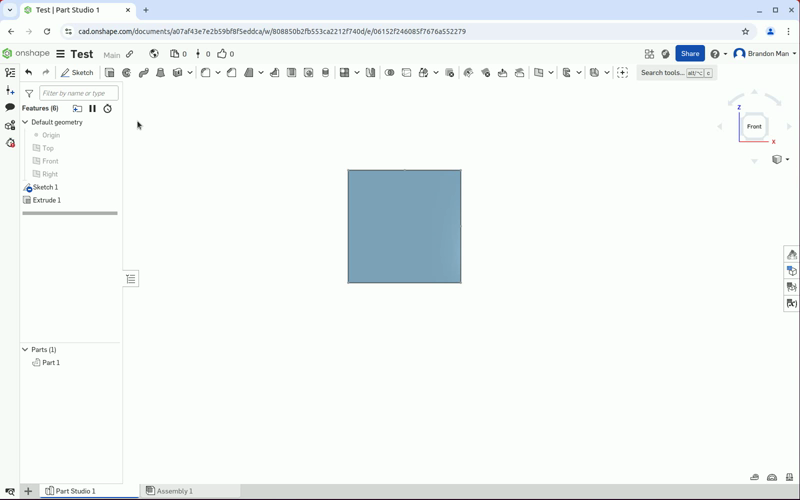
key(shift+h)
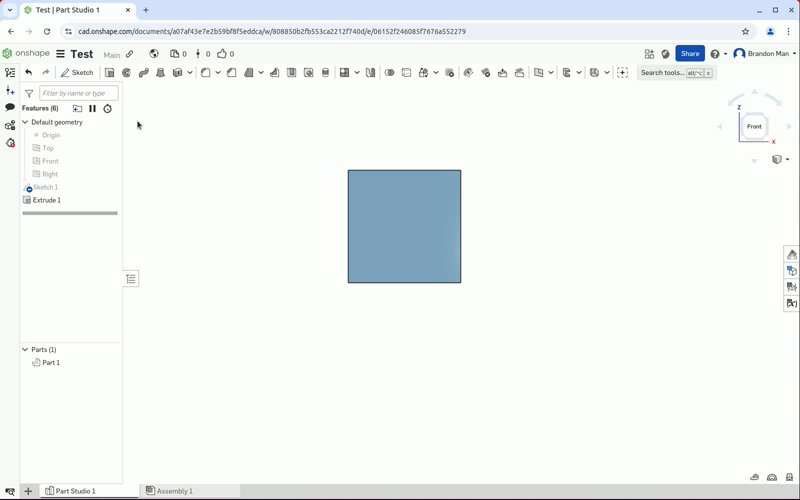
mouse_move(73, 189)
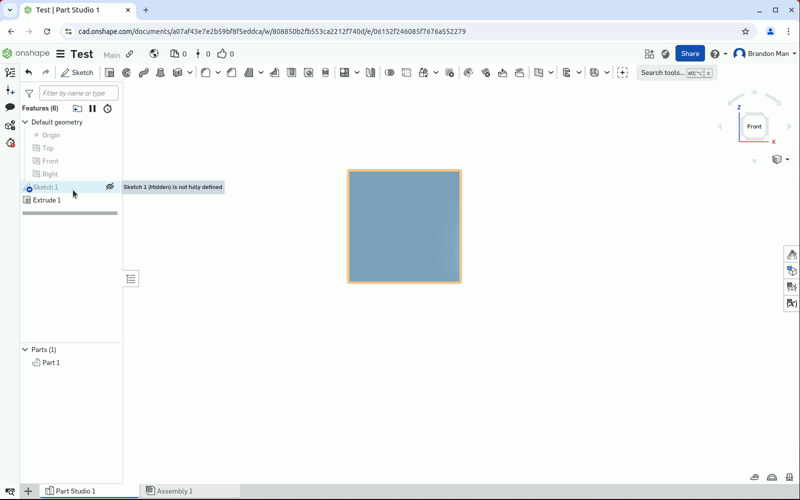
click(73, 189)
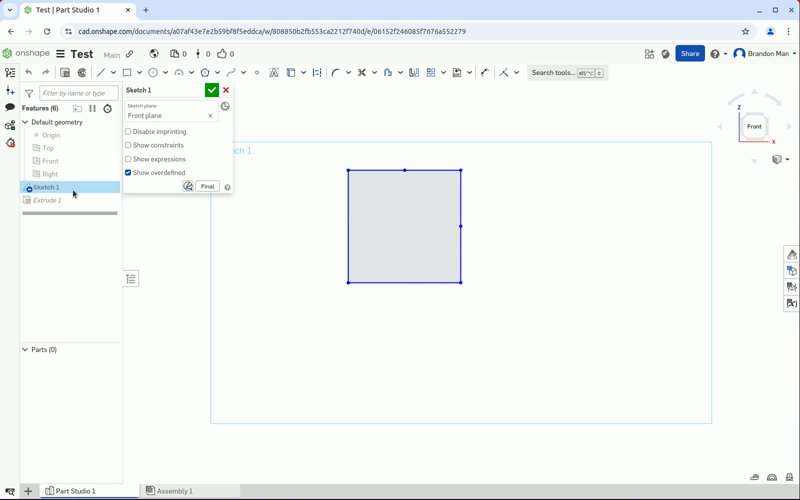
mouse_move(229, 92)
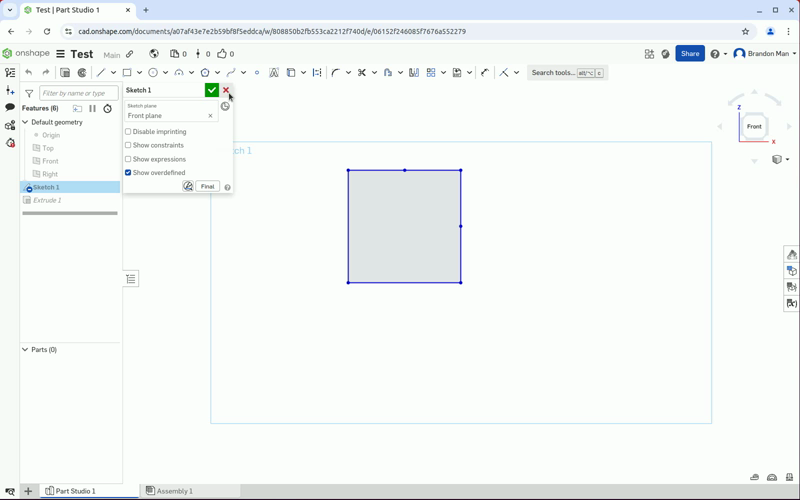
click(229, 92)
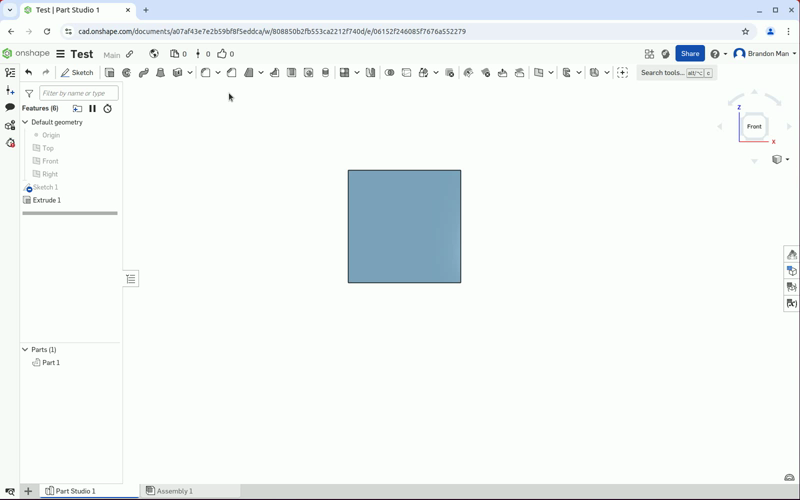
mouse_move(73, 352)
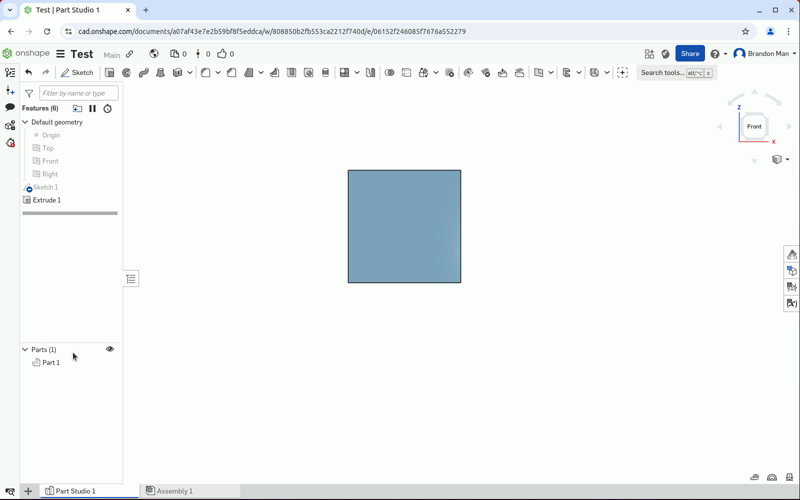
key(y)
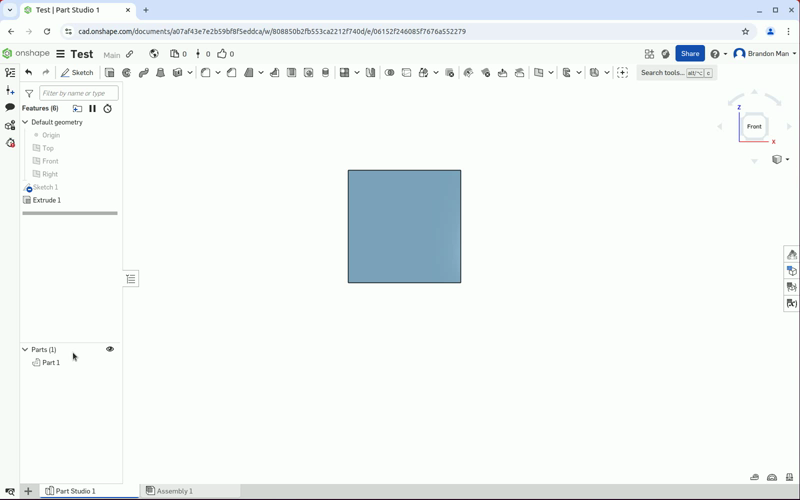
key(shift+p)
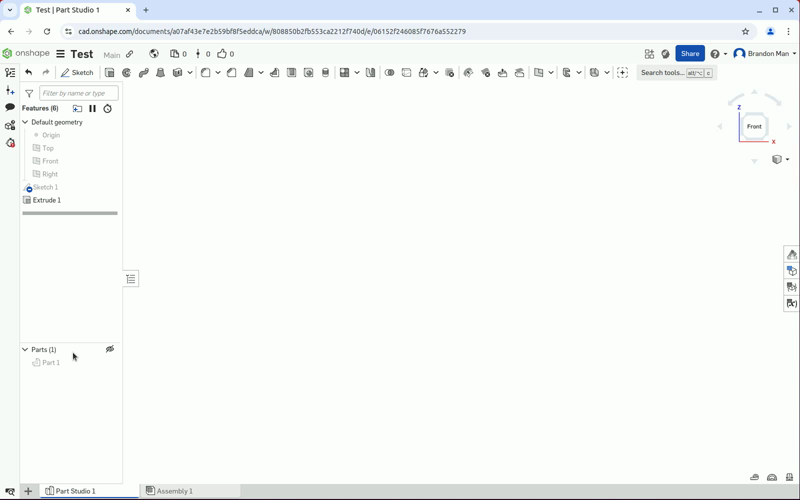
key(space)
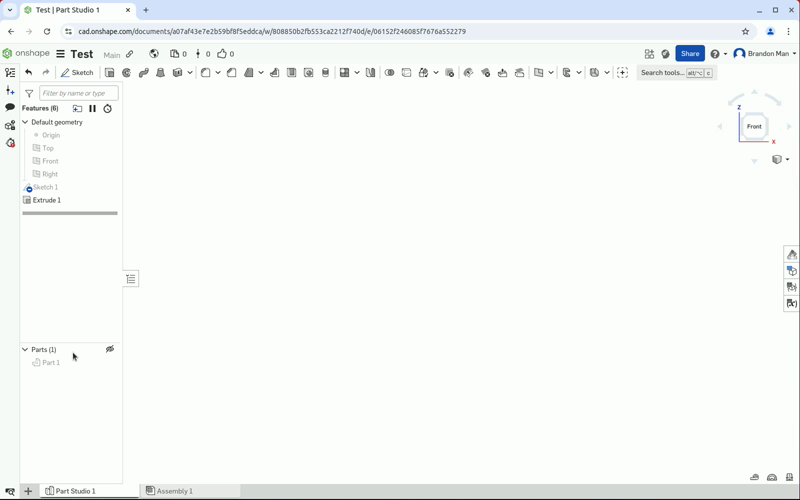
key_down(shift)
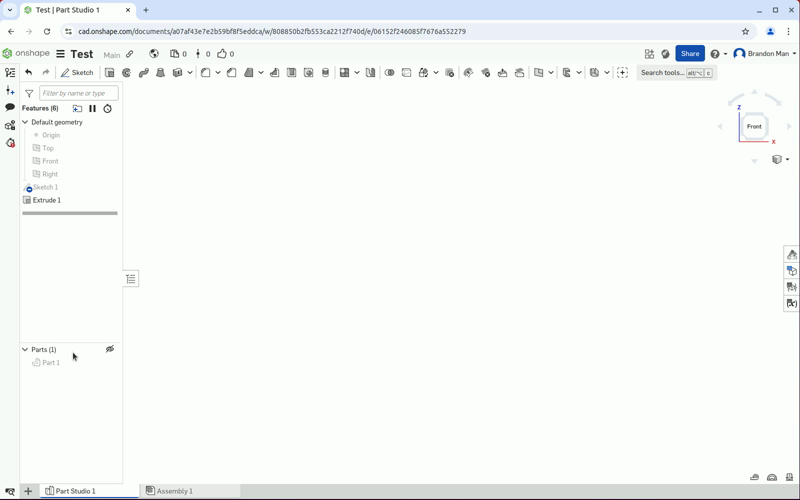
key(down)
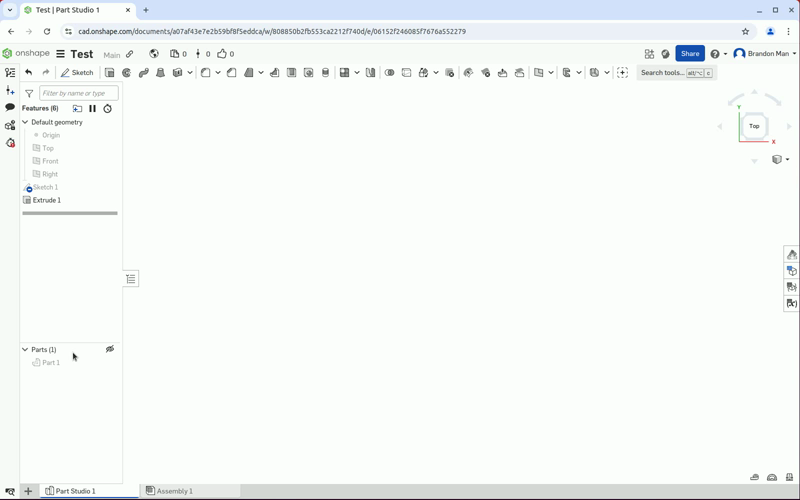
key_up(shift)
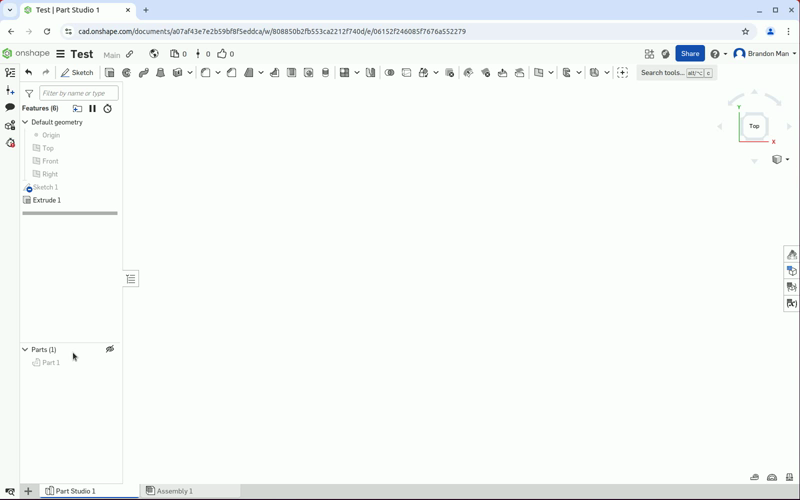
mouse_move(73, 352)
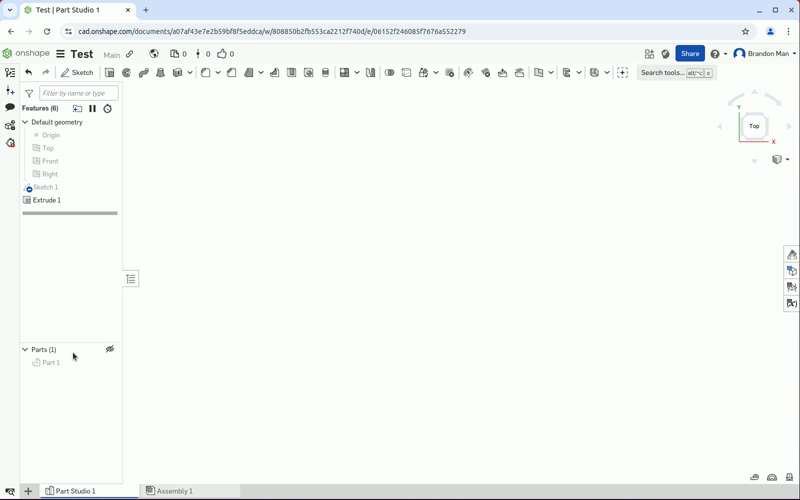
key(shift+y)
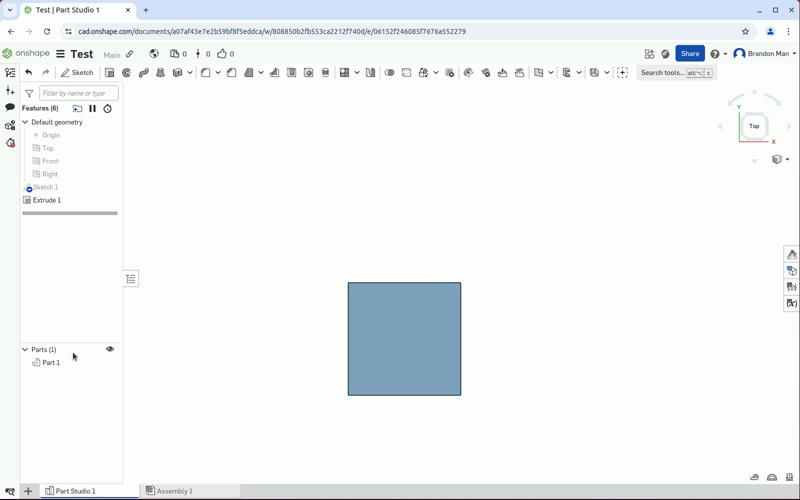
mouse_move(541, 75)
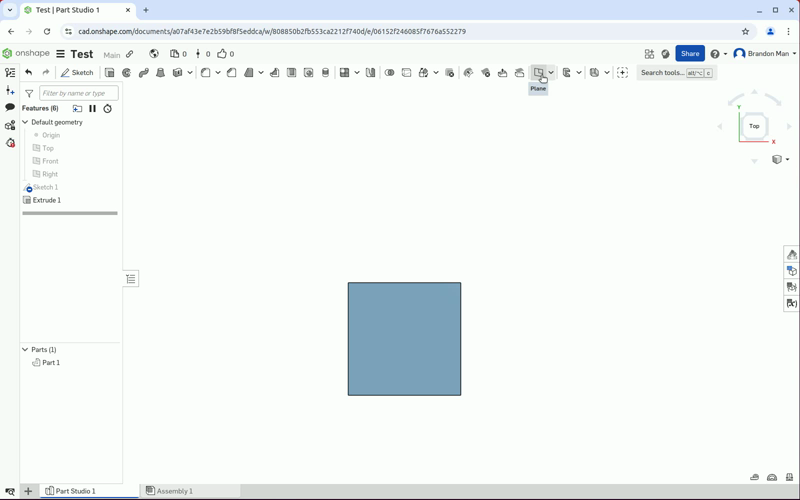
click(541, 75)
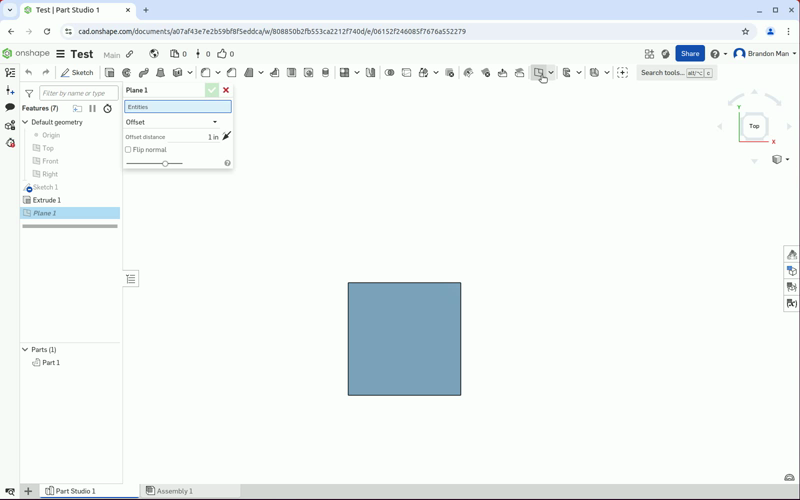
mouse_move(73, 150)
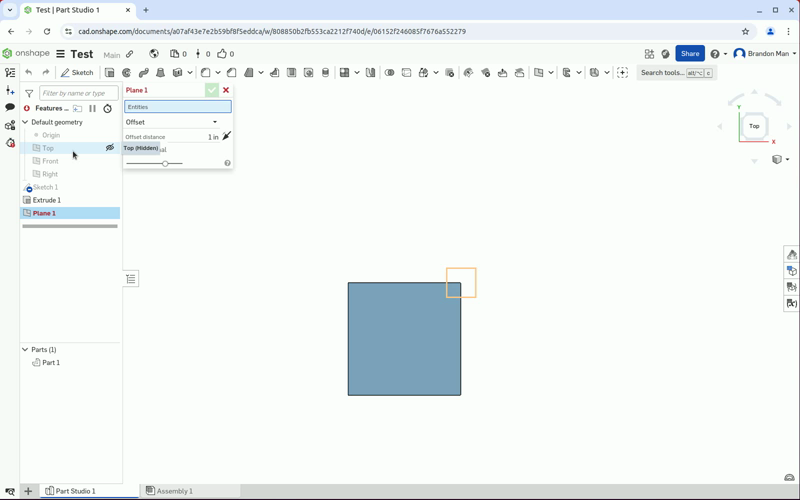
click(73, 150)
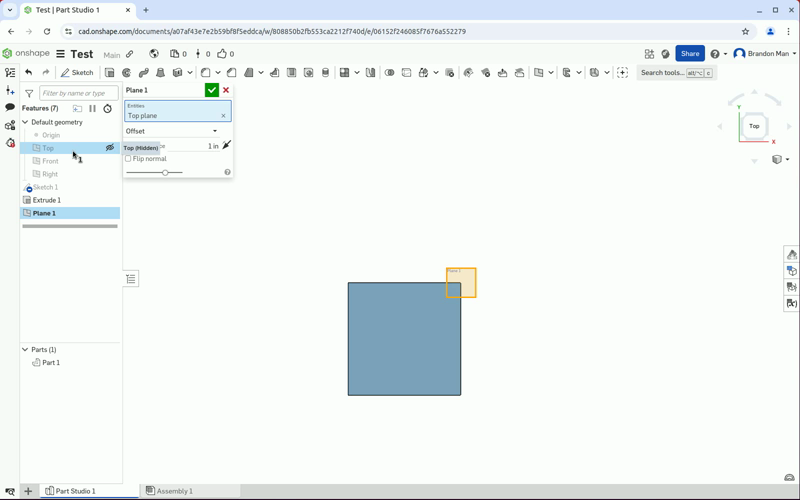
key(tab, 2)
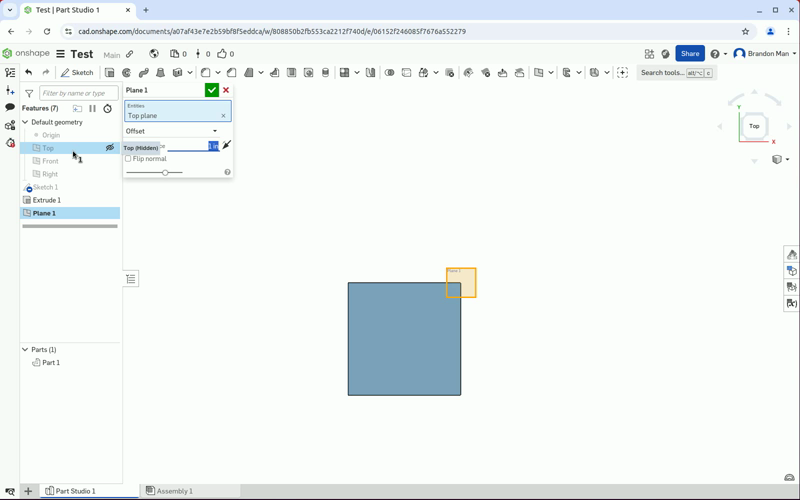
text(23.108)
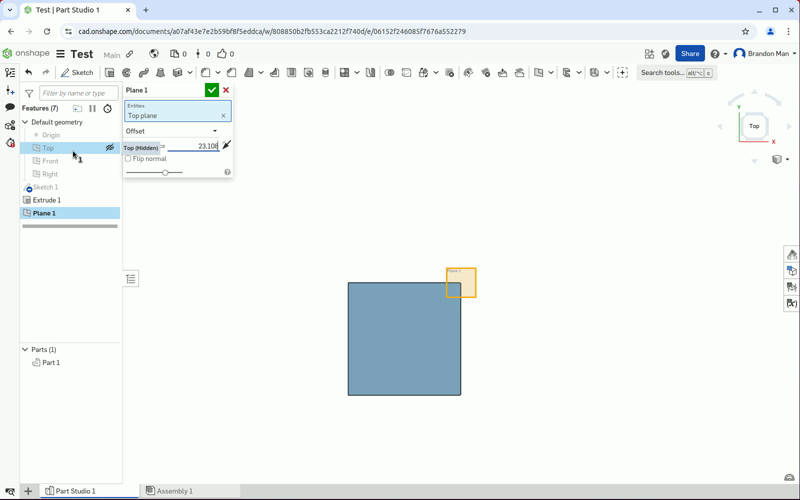
key(enter, 2)
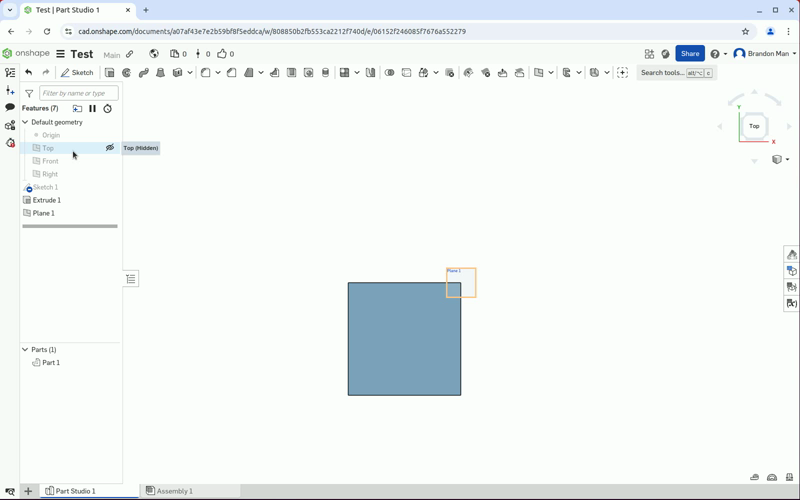
key(shift+s)
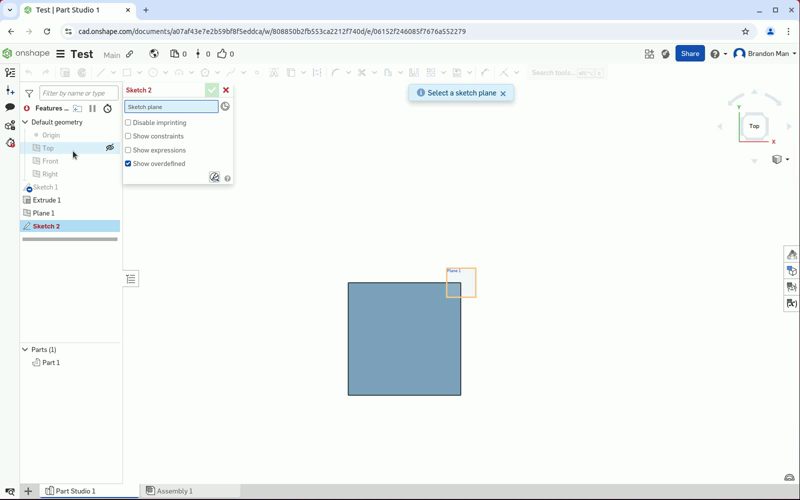
mouse_move(73, 215)
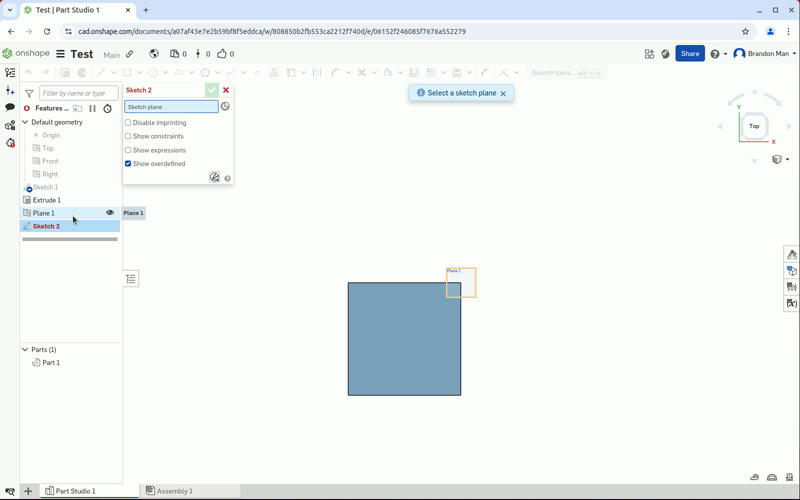
click(73, 215)
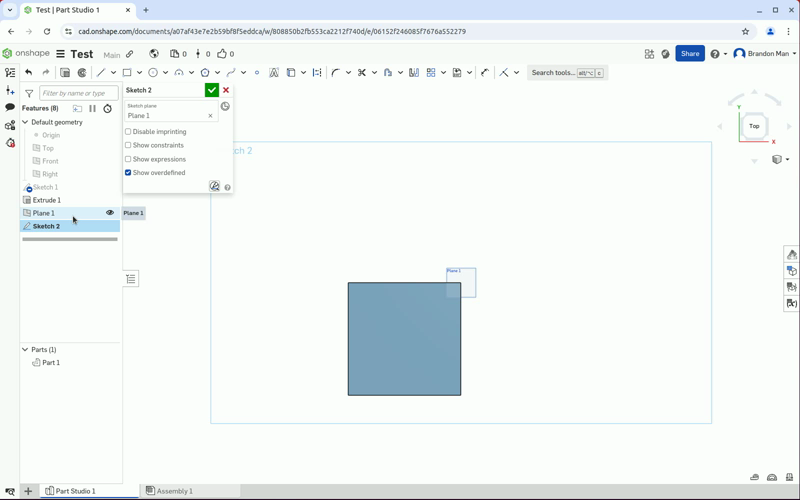
mouse_move(73, 352)
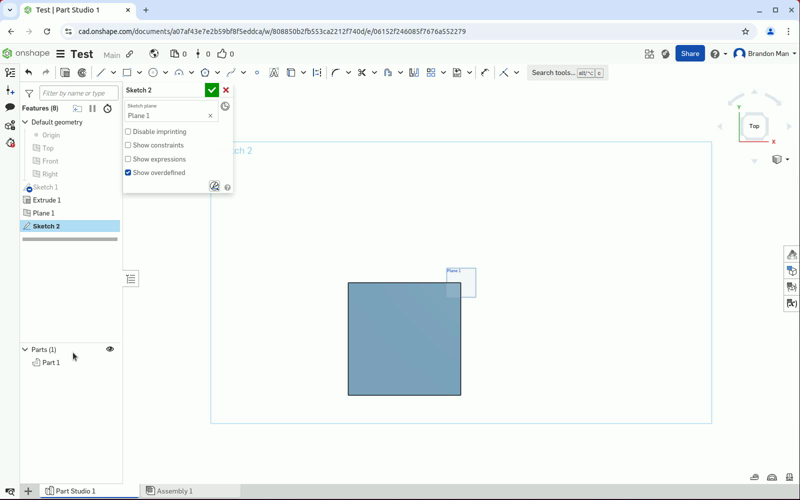
key(y)
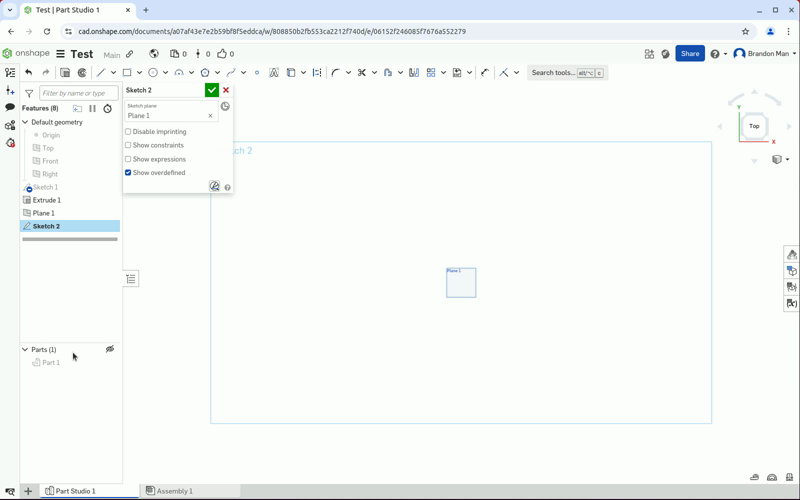
key(l)
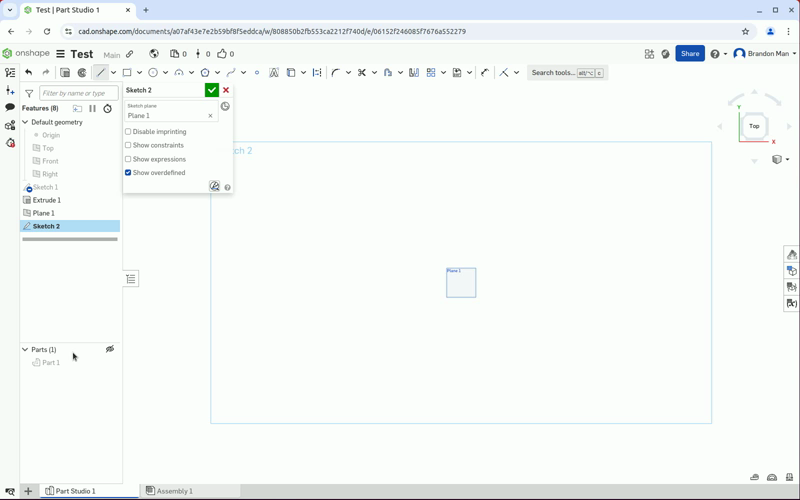
key_down(shift)
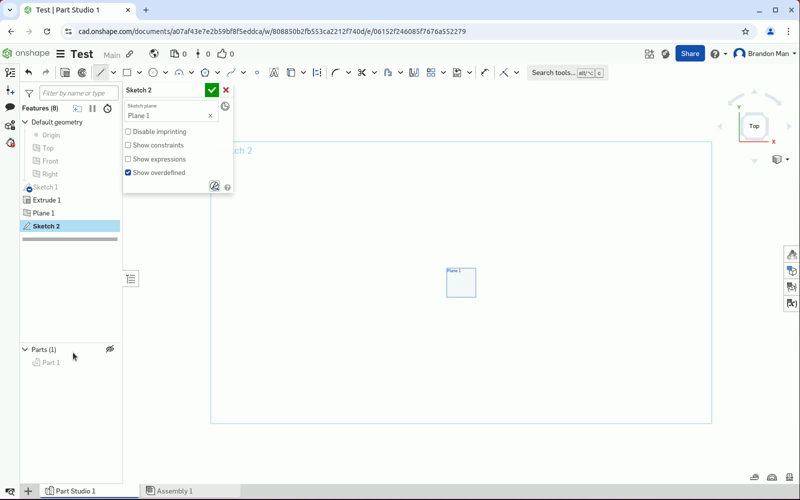
mouse_move(404, 339)
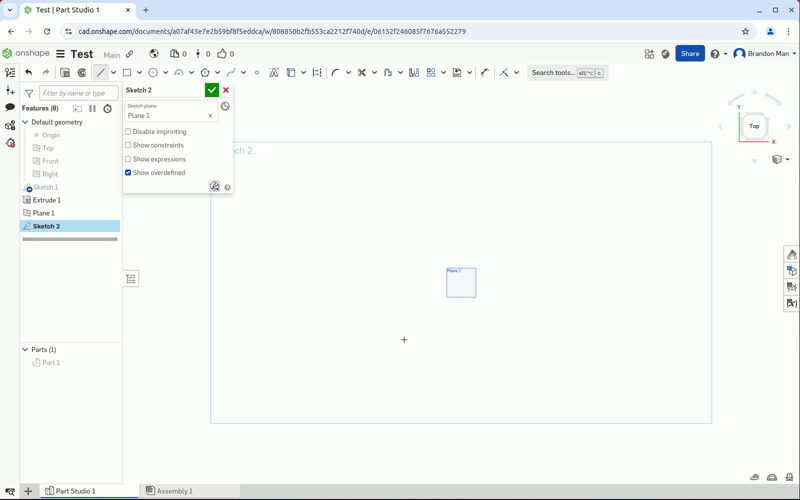
click(404, 339)
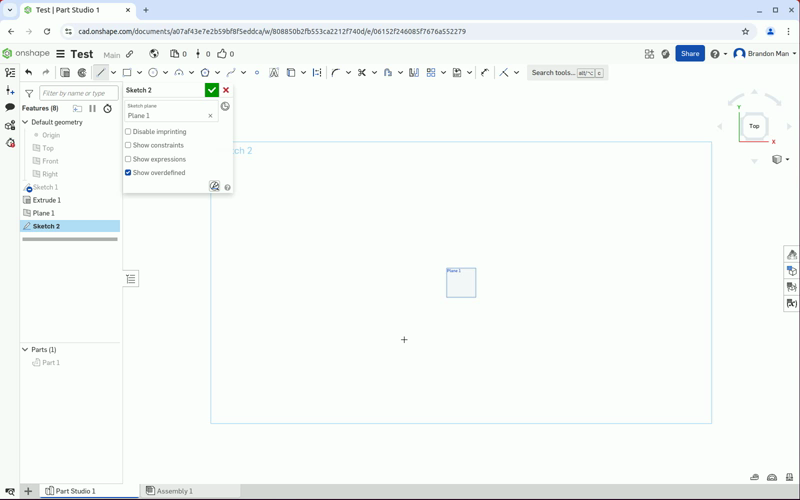
key_up(shift)
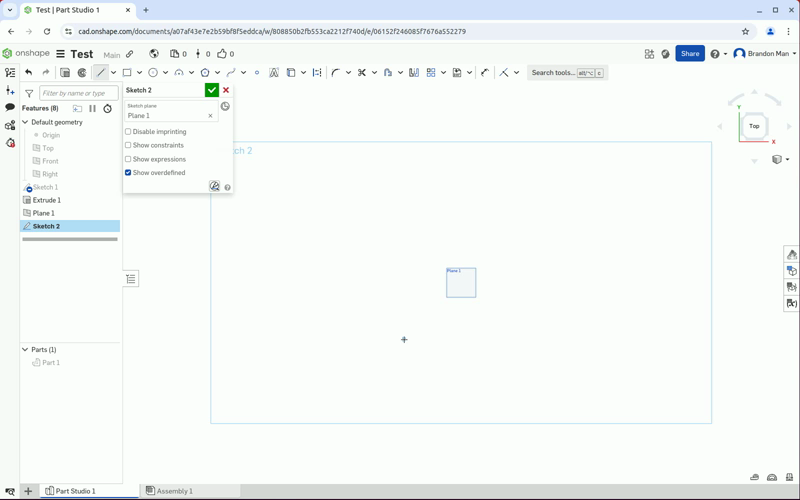
key_down(shift)
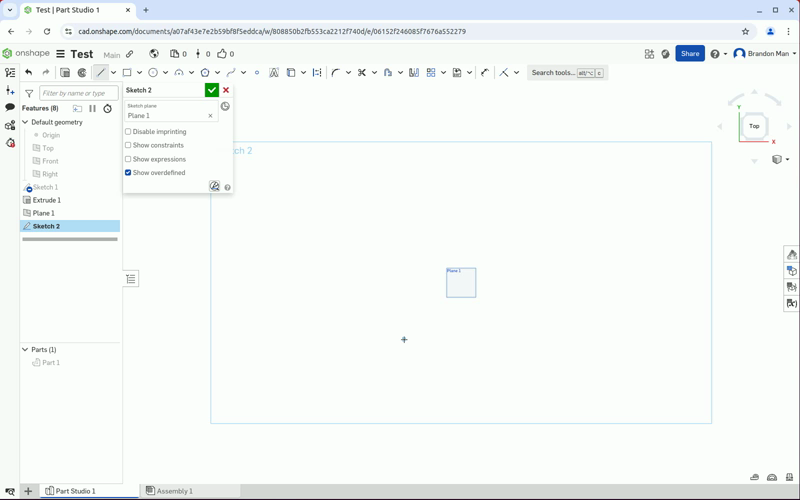
mouse_move(434, 339)
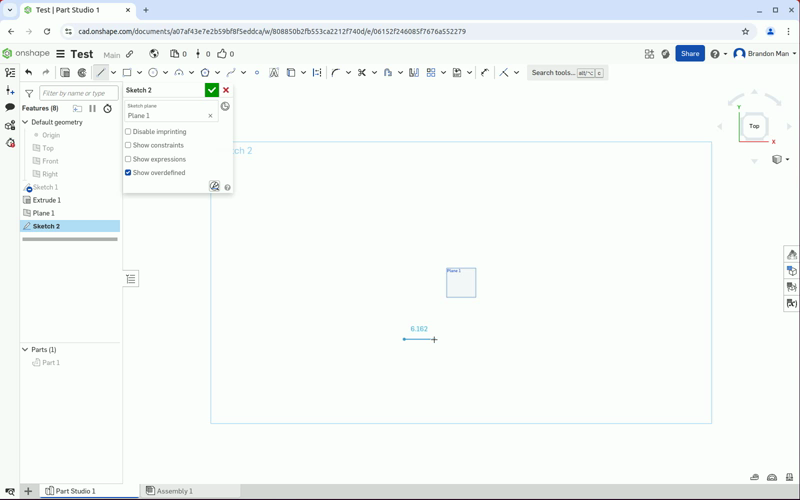
mouse_move(461, 339)
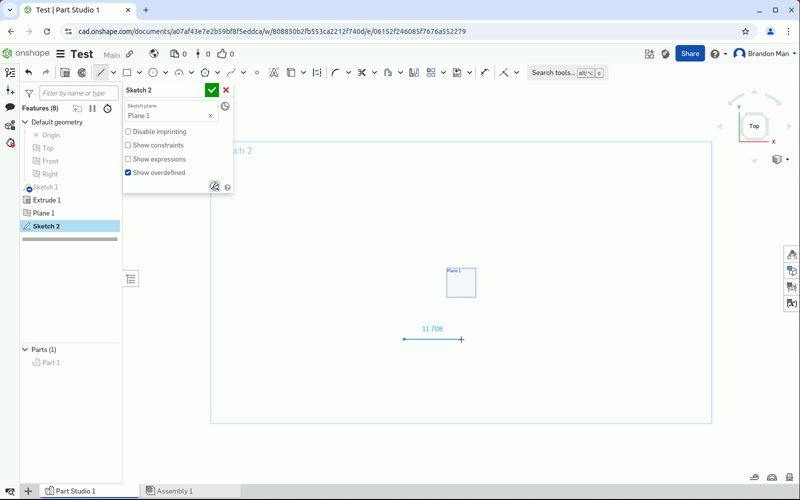
click(461, 339)
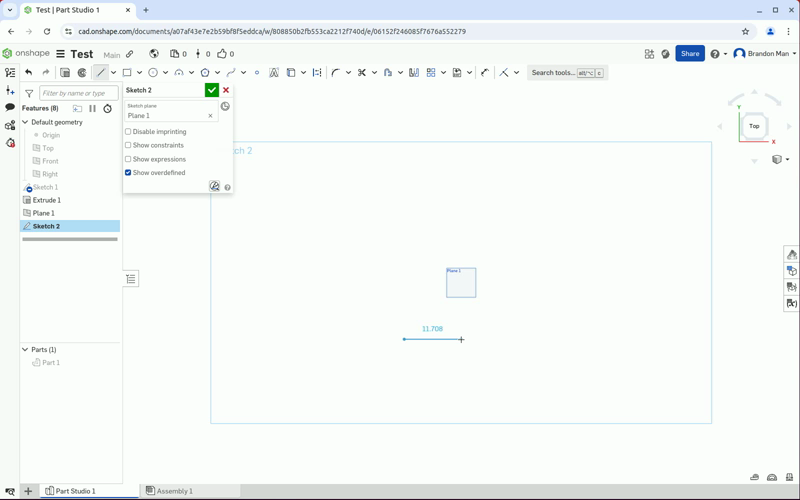
key_up(shift)
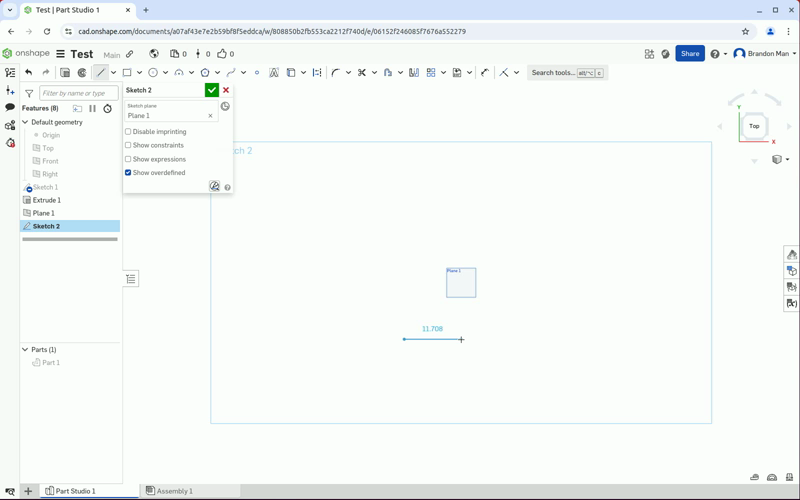
key_down(shift)
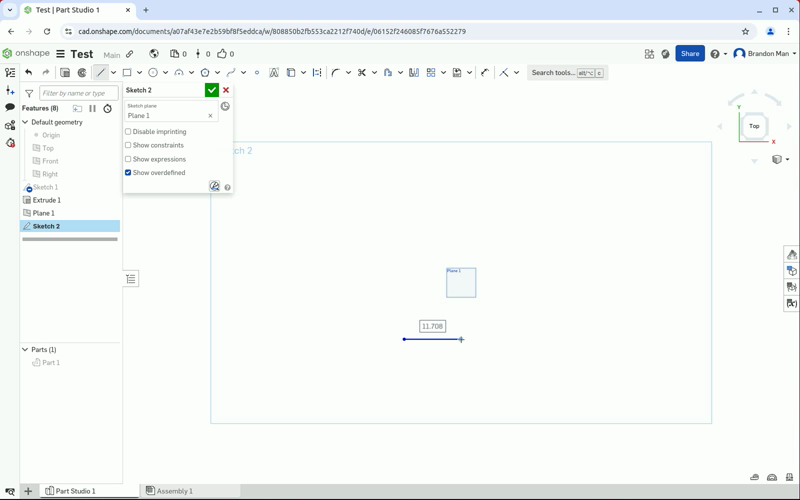
mouse_move(491, 339)
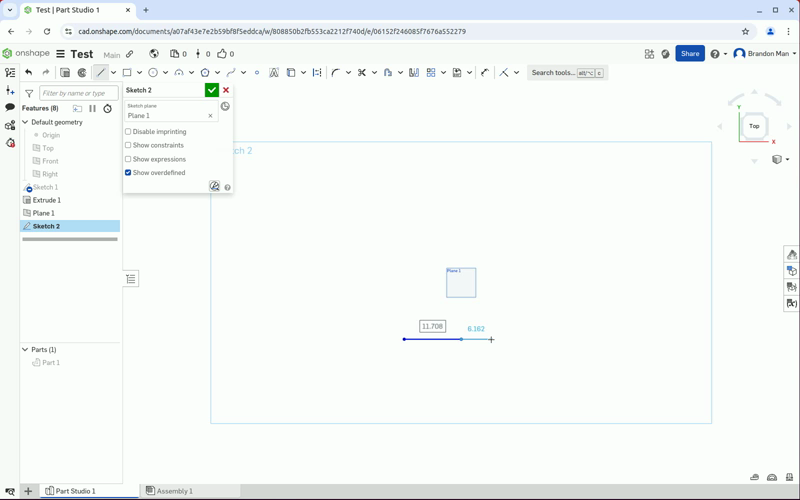
mouse_move(461, 282)
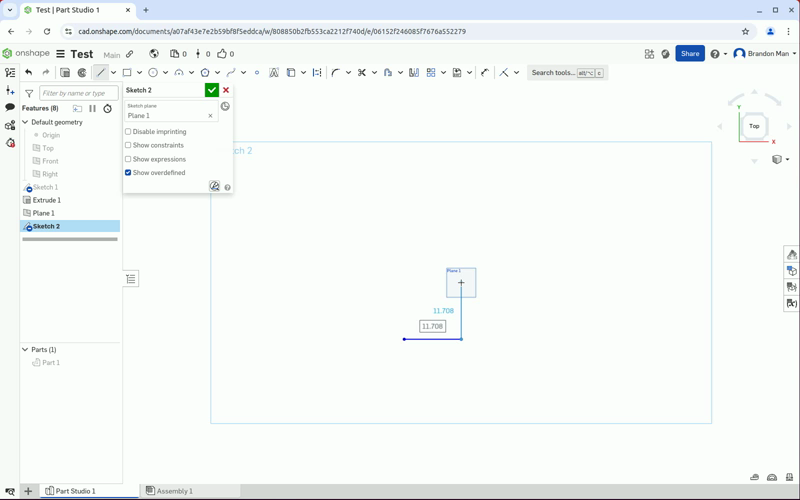
click(461, 282)
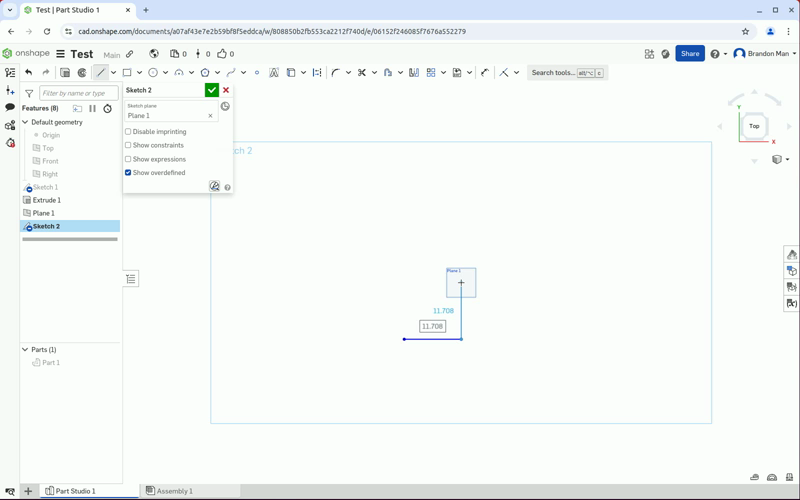
key_up(shift)
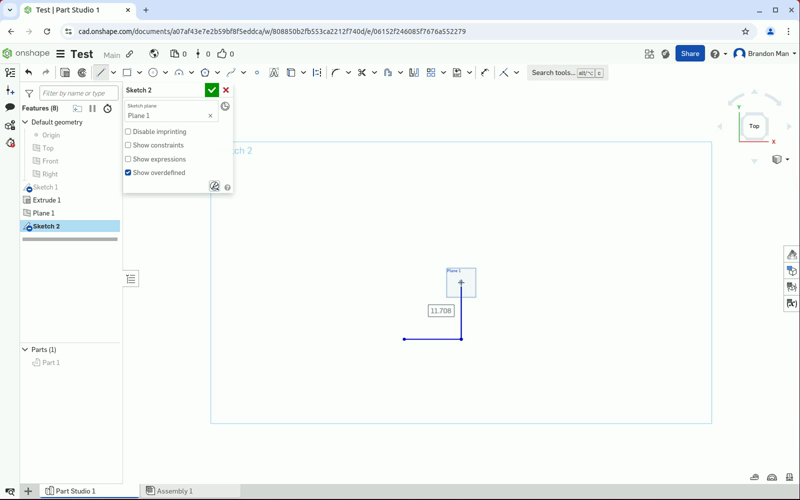
key_down(shift)
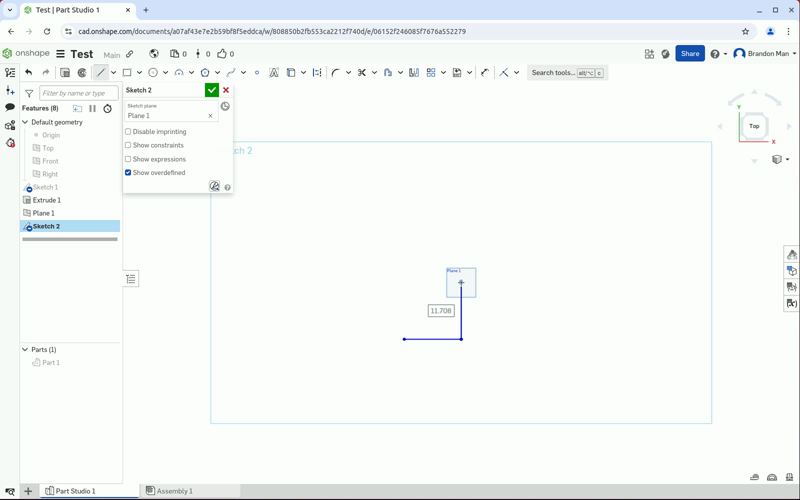
mouse_move(491, 282)
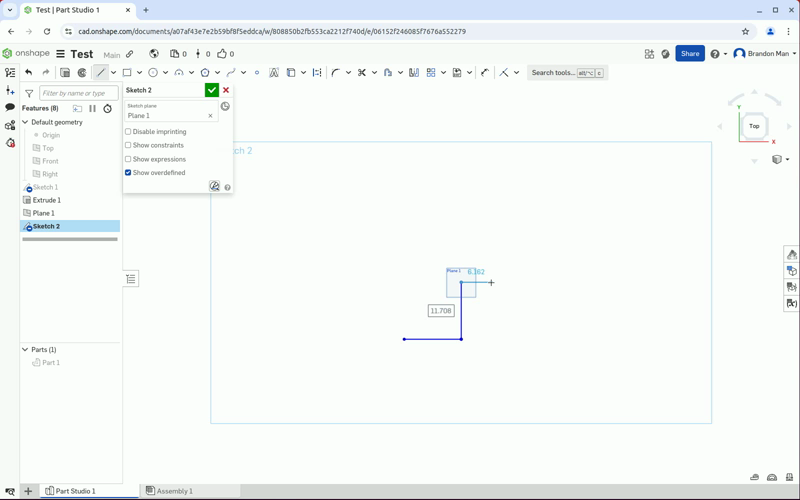
mouse_move(404, 282)
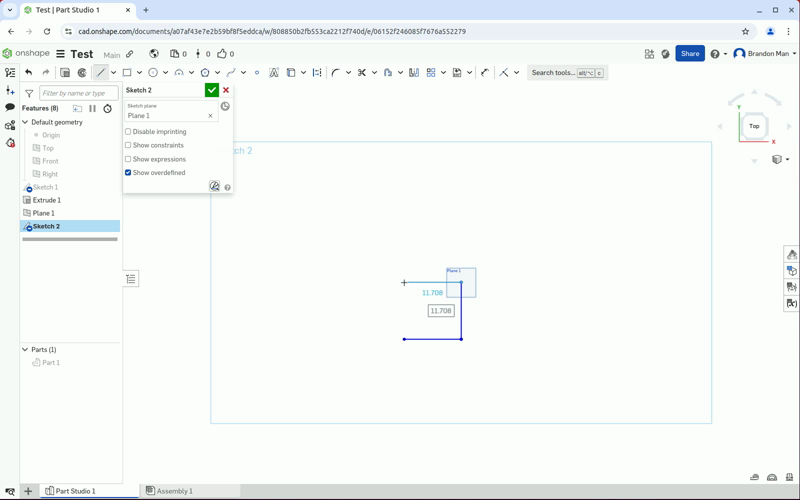
click(404, 282)
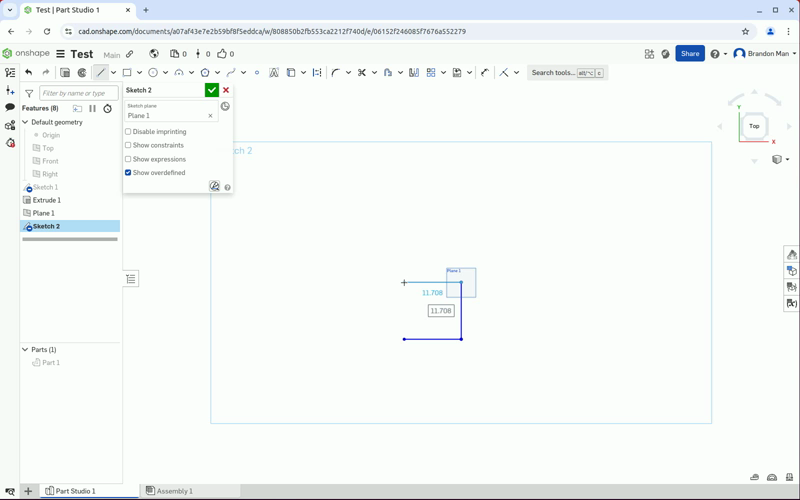
key_up(shift)
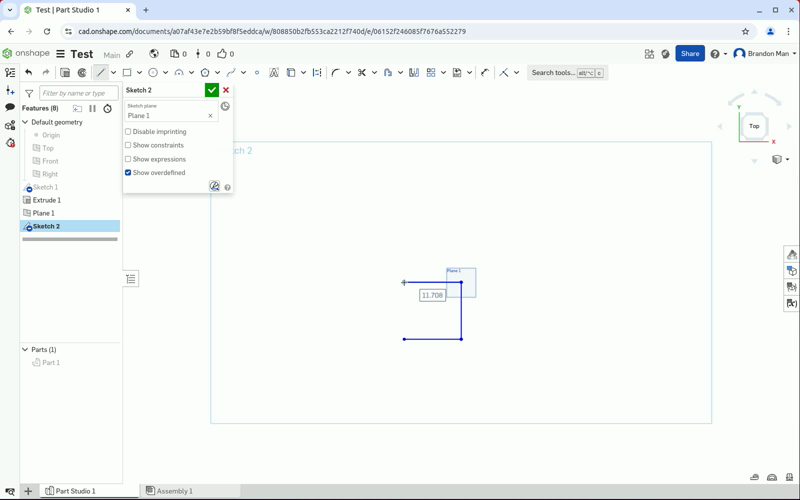
mouse_move(434, 282)
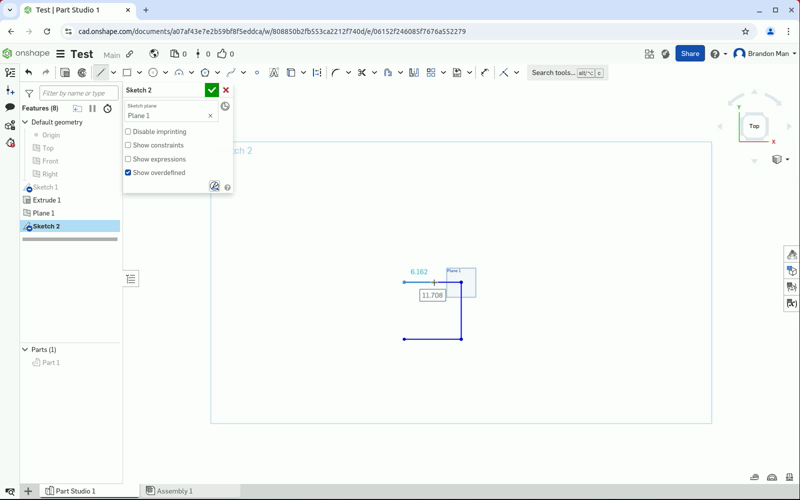
key_down(shift)
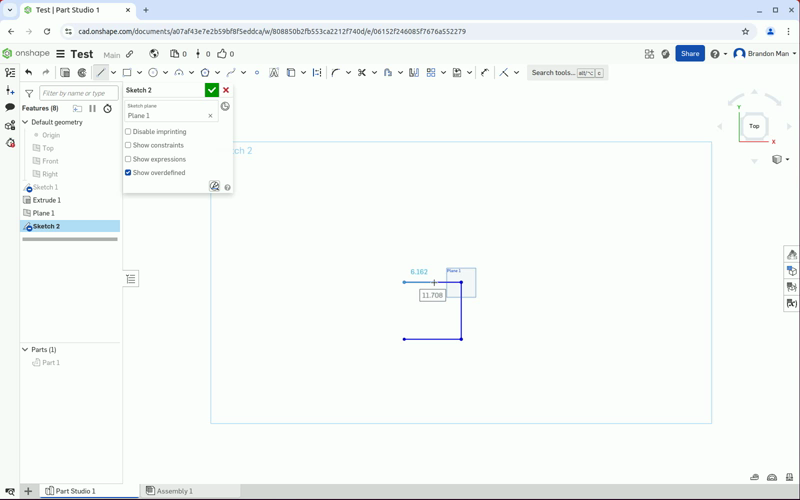
mouse_move(404, 339)
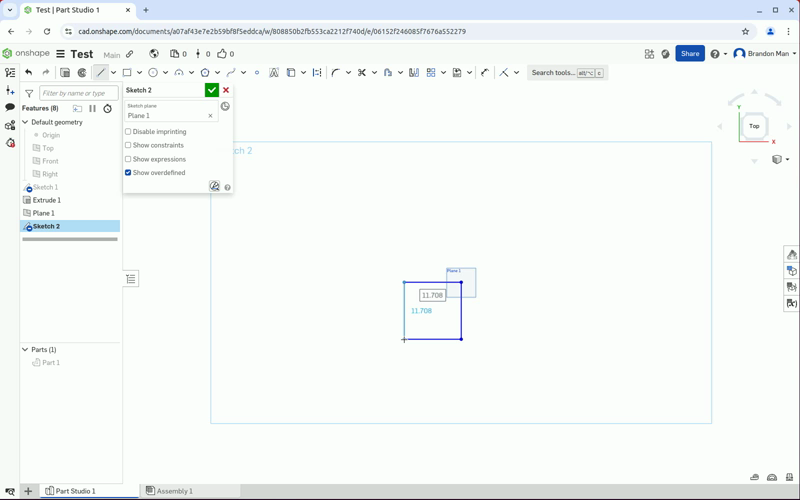
key_up(shift)
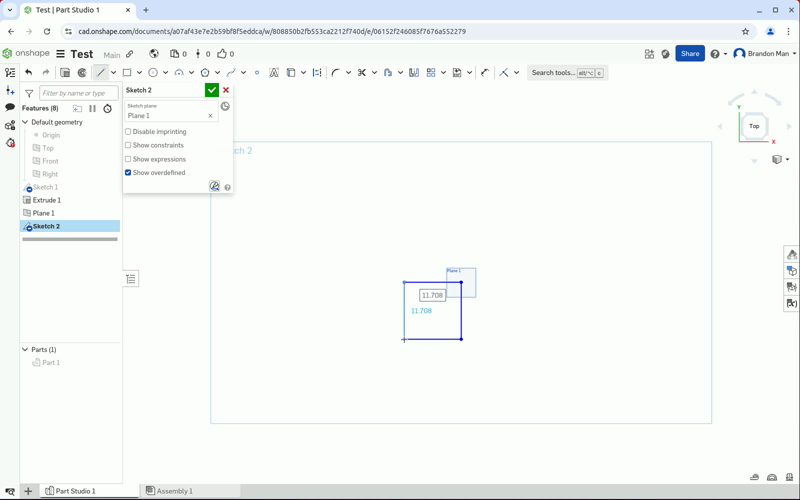
click(404, 339)
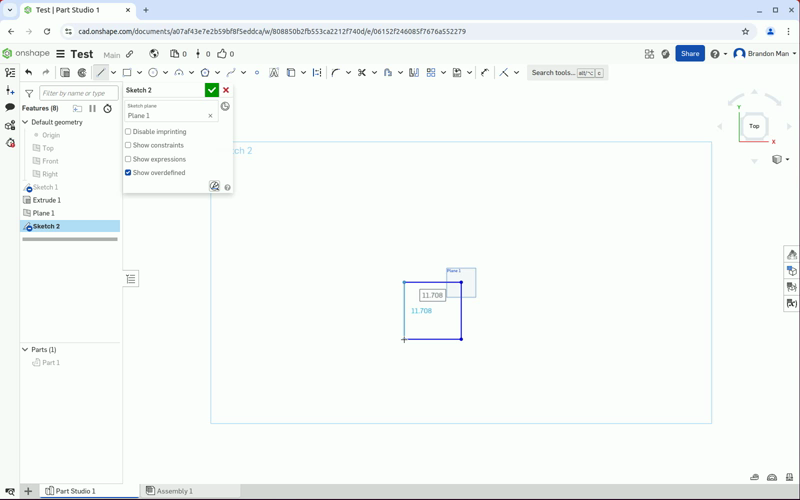
key(esc)
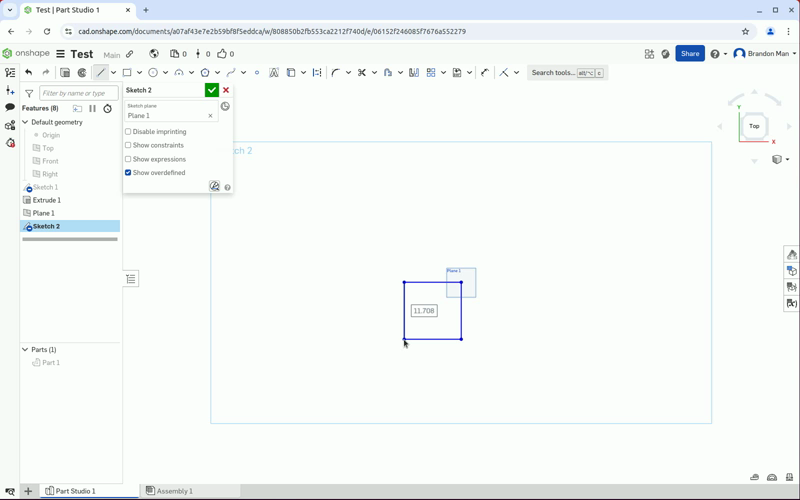
mouse_move(406, 291)
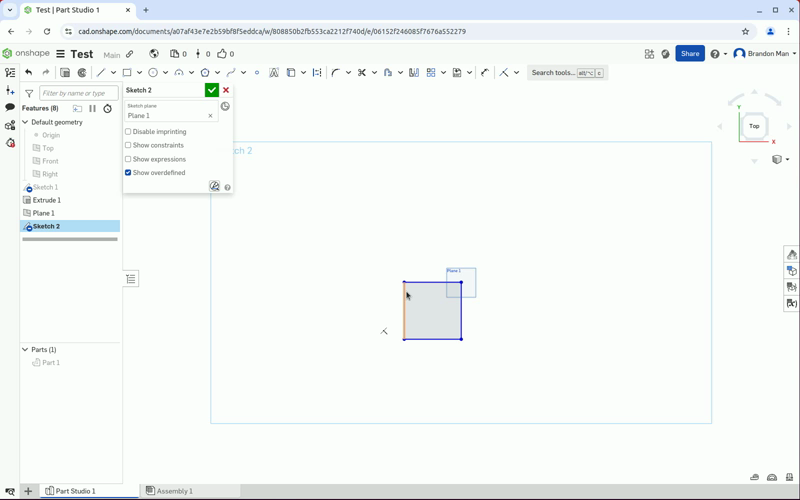
click(406, 291)
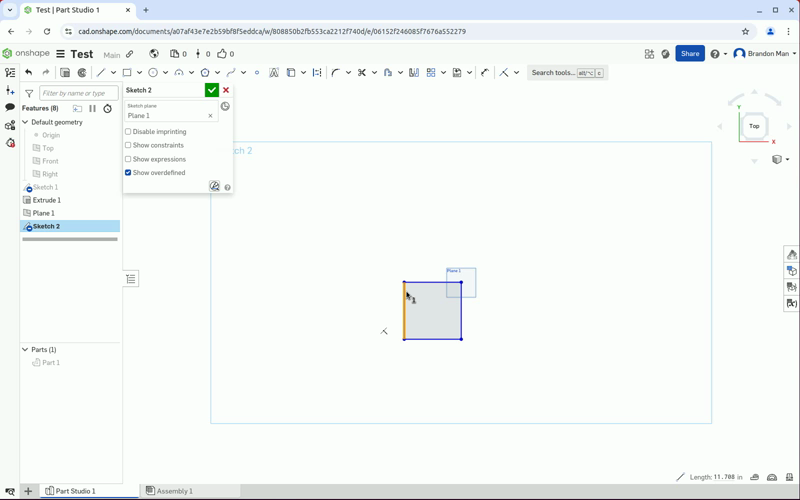
mouse_move(73, 352)
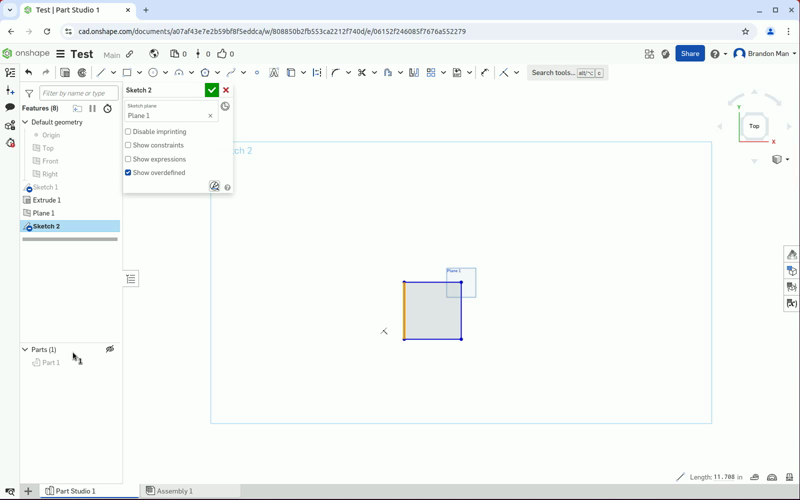
key(shift+y)
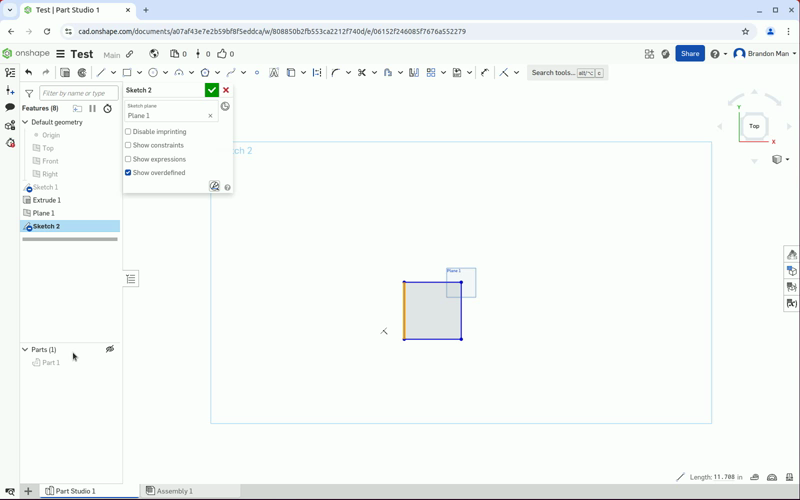
key(shift+e)
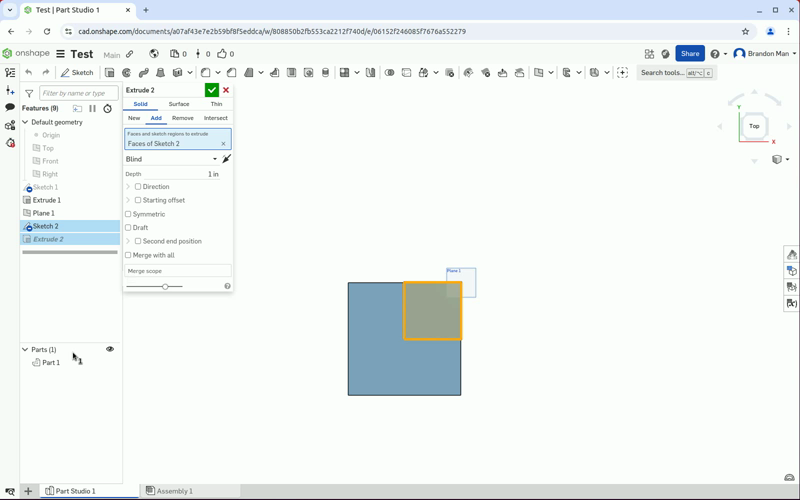
mouse_move(143, 106)
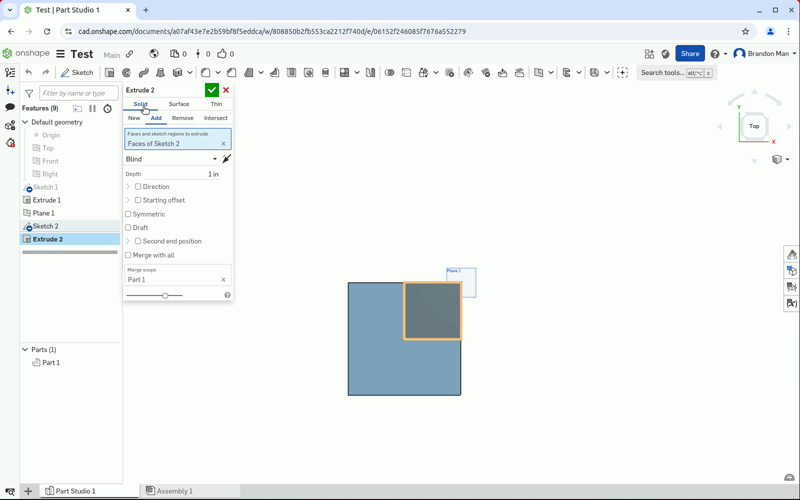
click(143, 106)
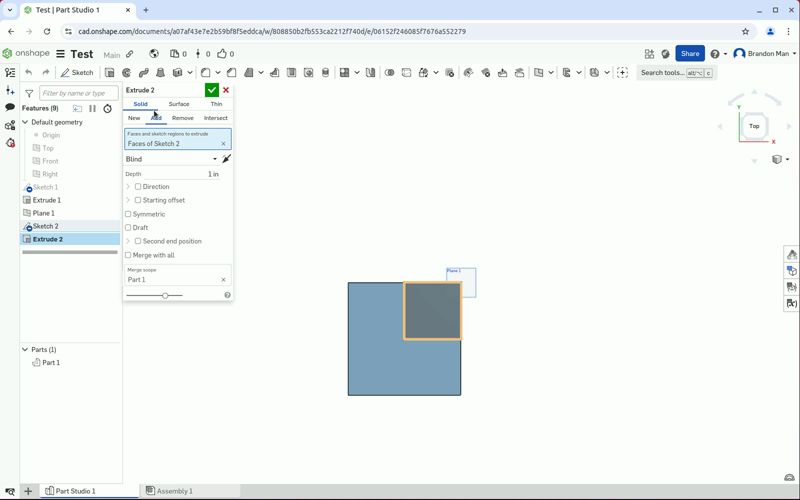
mouse_move(186, 120)
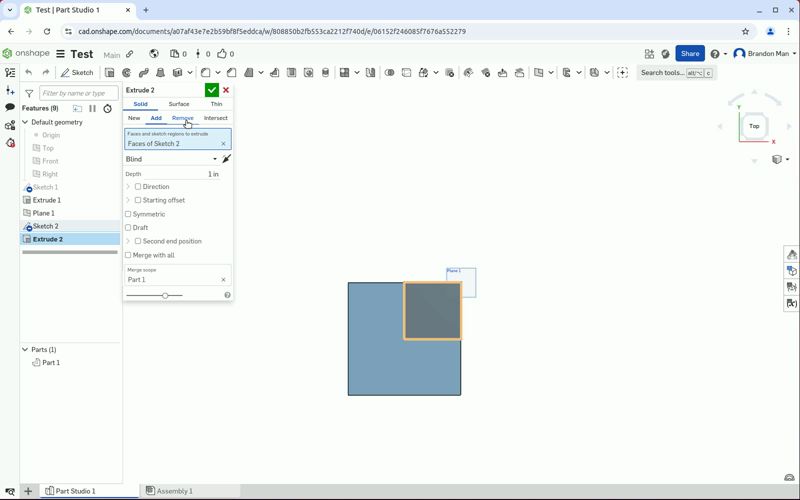
click(186, 120)
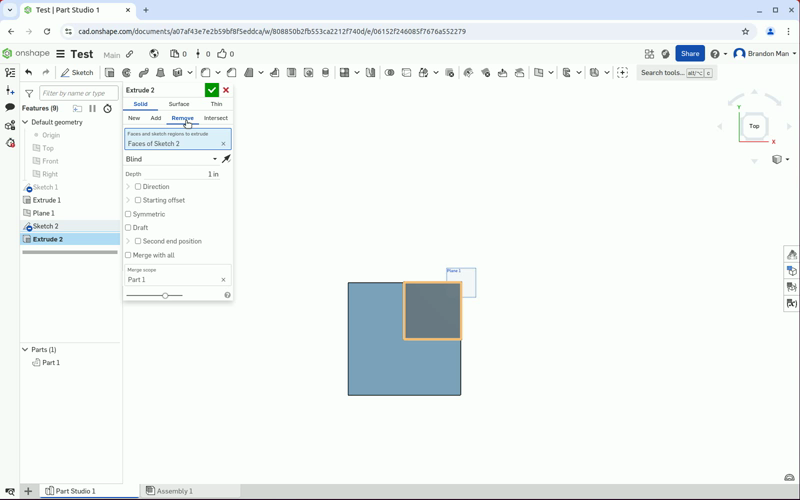
key(tab, 4)
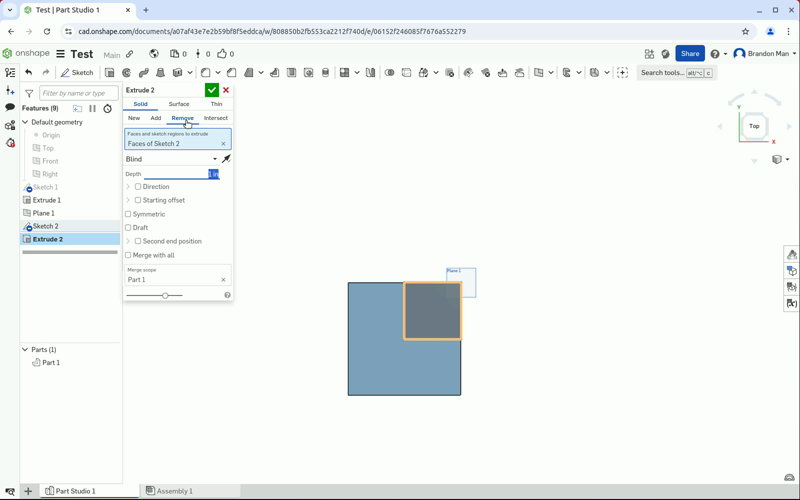
text(23.108)
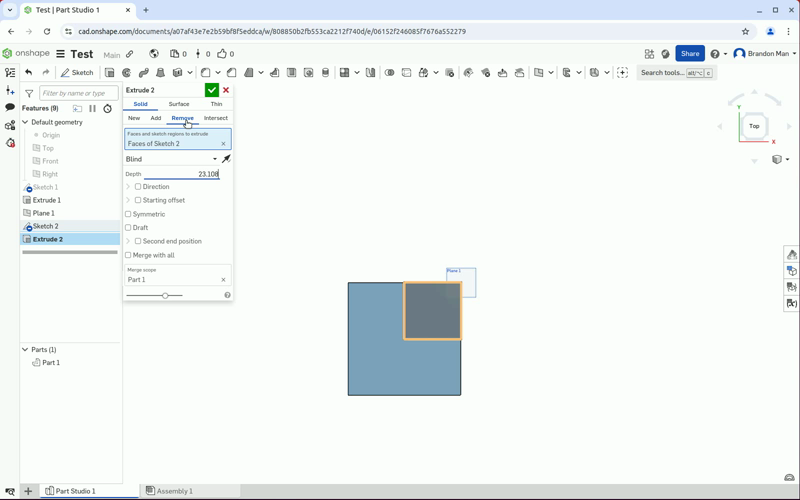
key(tab, 6)
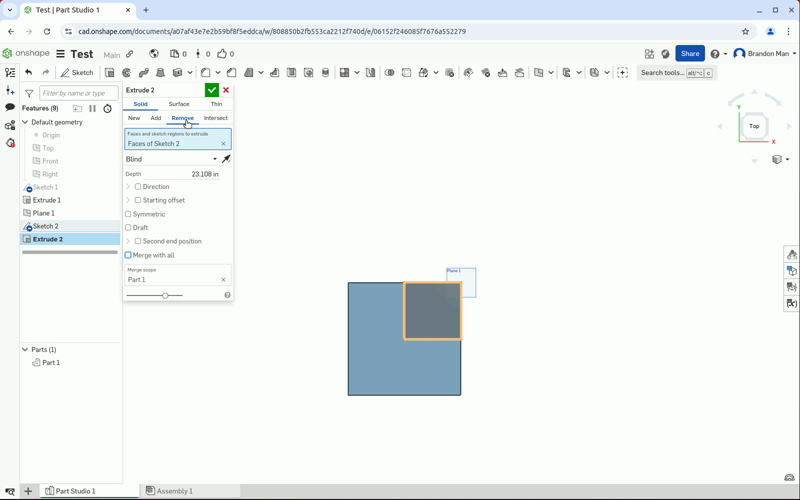
key(space)
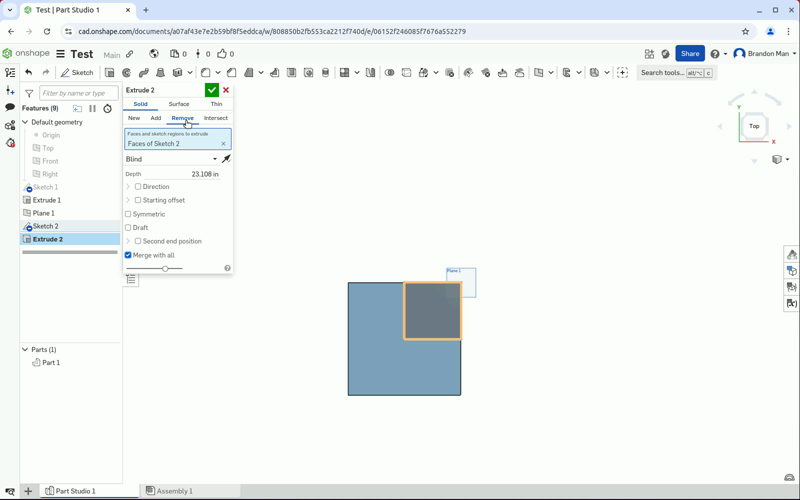
key(enter)
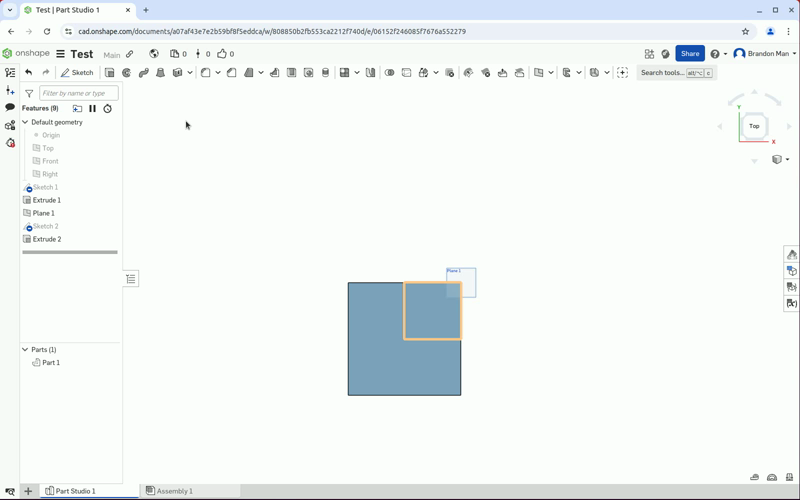
key(shift+h)
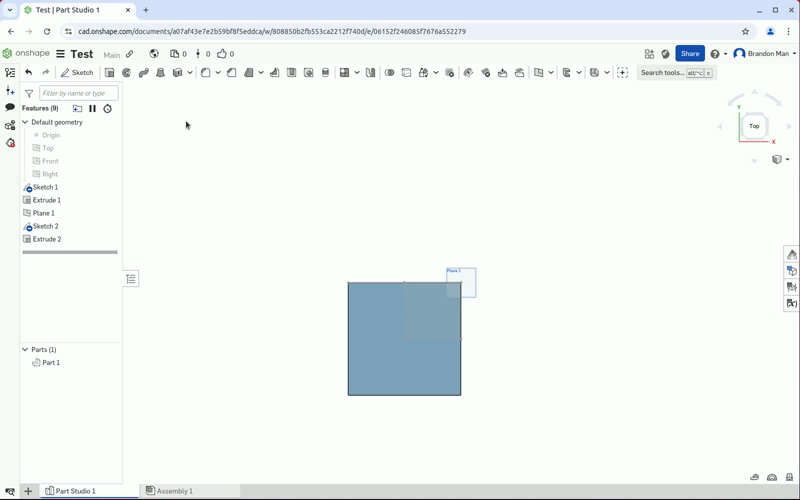
key(shift+h)
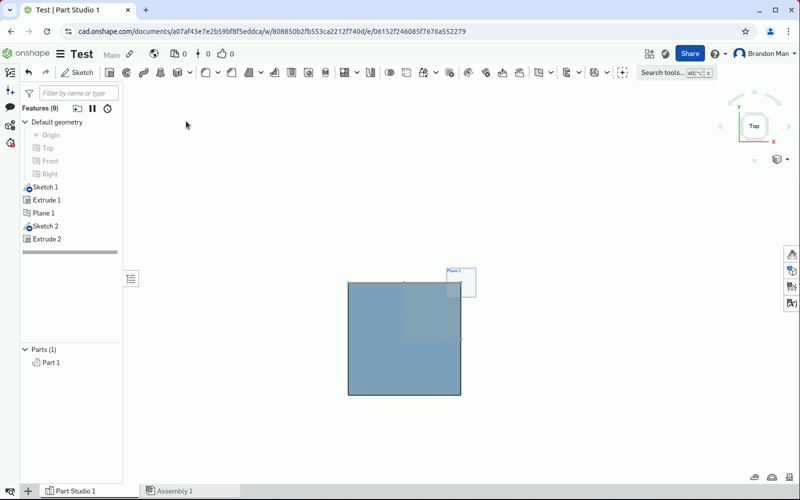
key(shift+7)
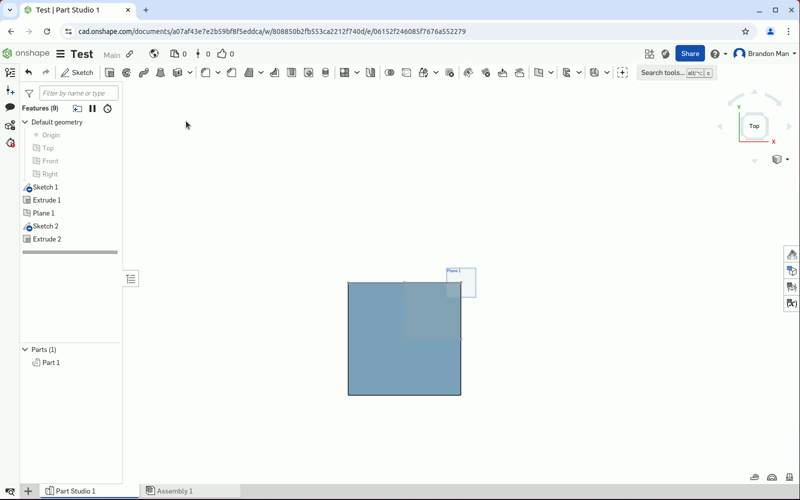
key(up, 3)
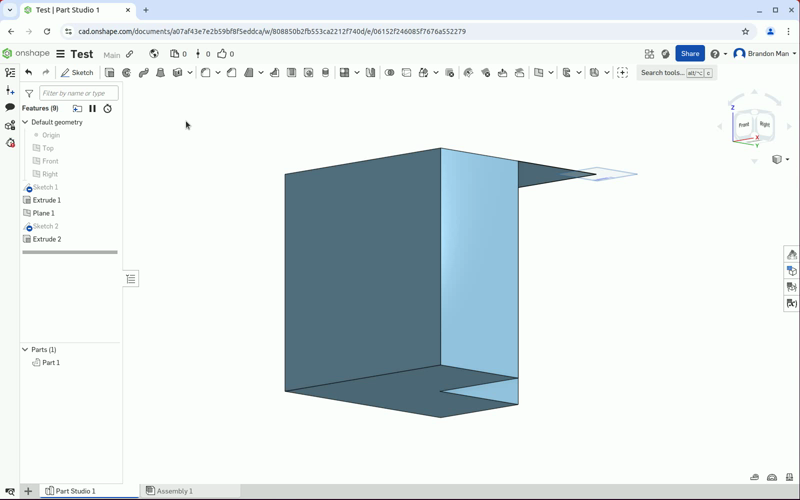
key(left, 3)
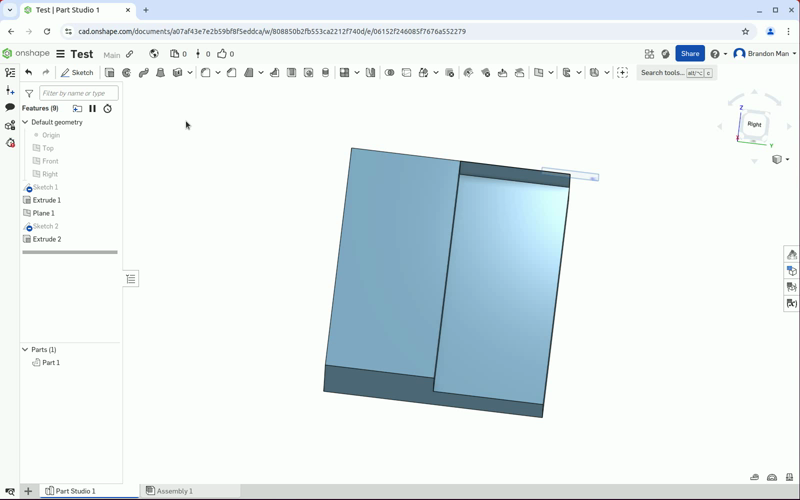
key(right, 3)
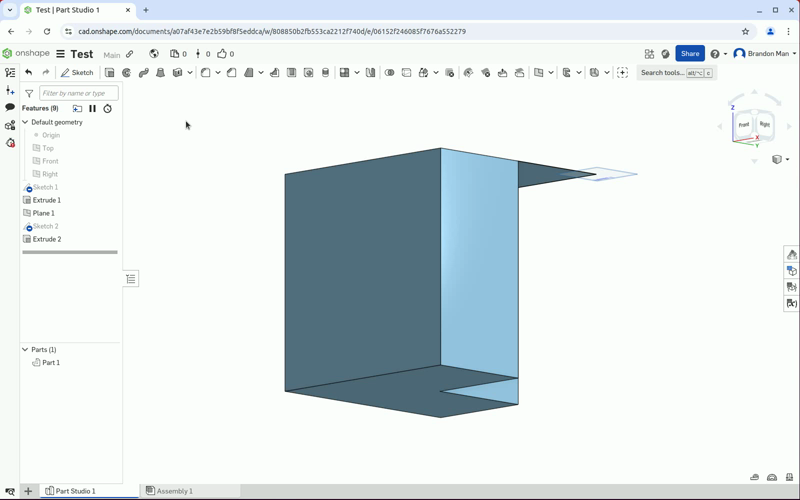
key(down, 3)
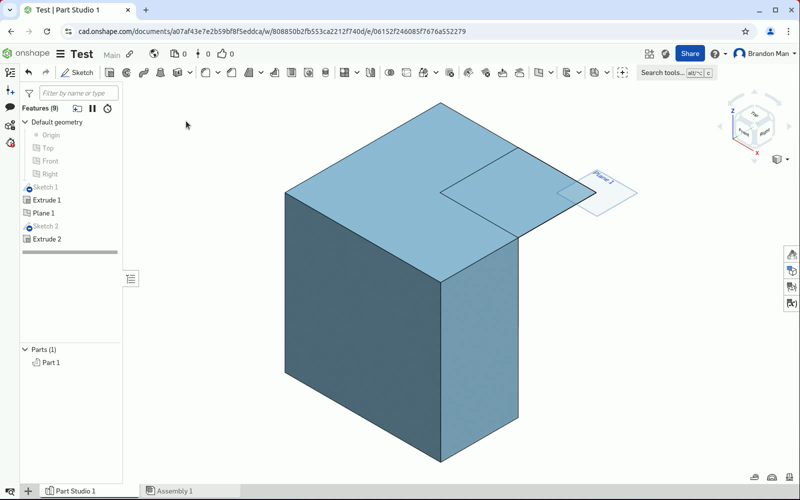
mouse_move(73, 189)
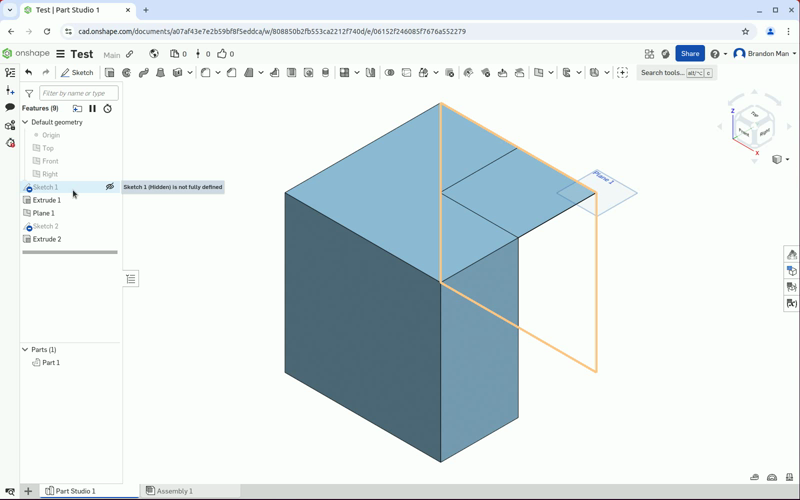
click(73, 189)